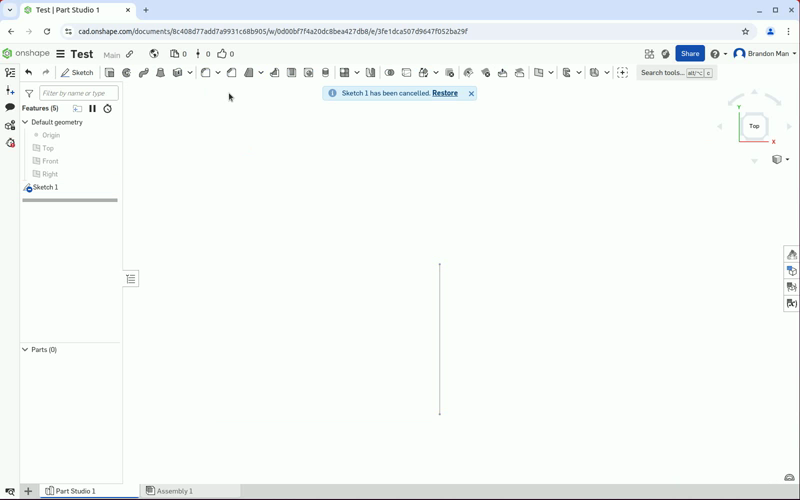
key(shift+h)
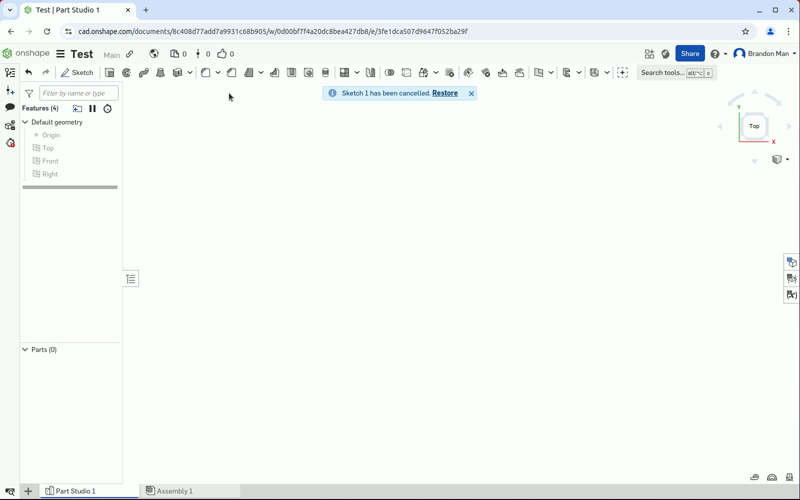
mouse_move(73, 352)
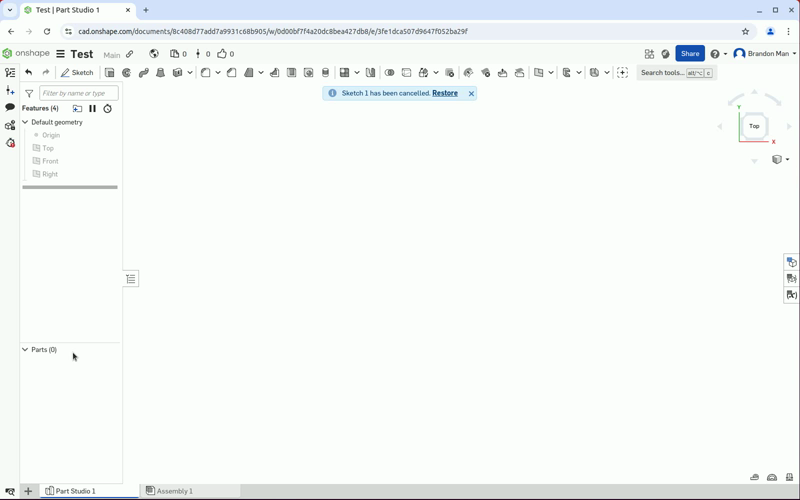
key(y)
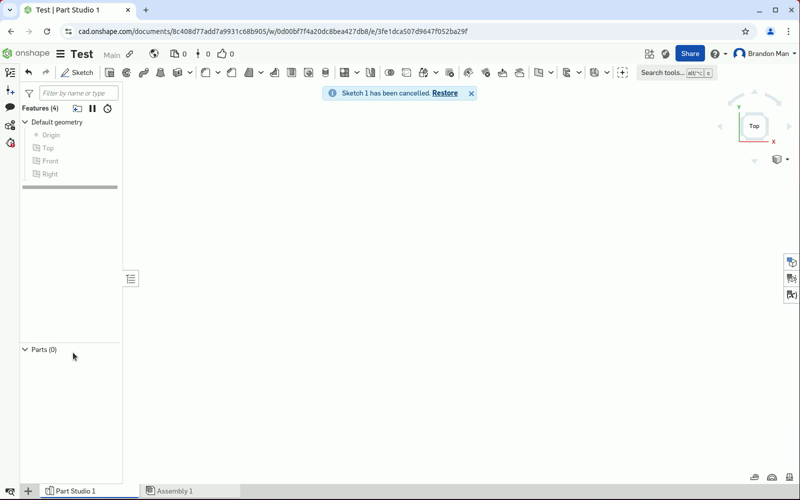
key(shift+p)
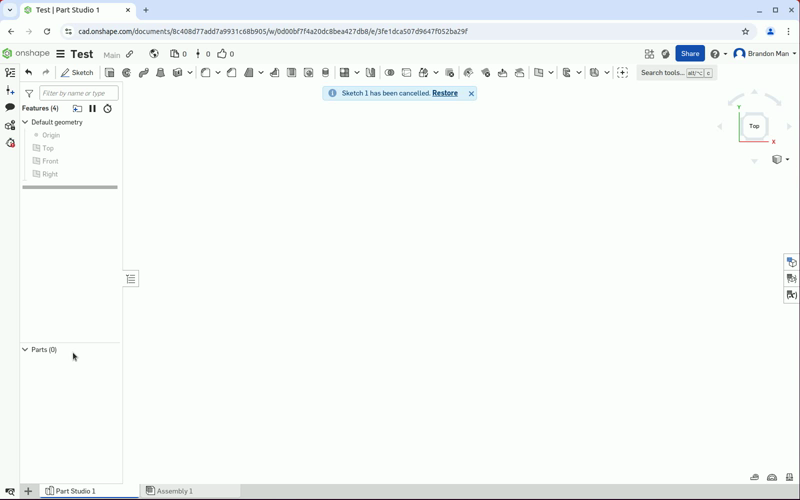
key(space)
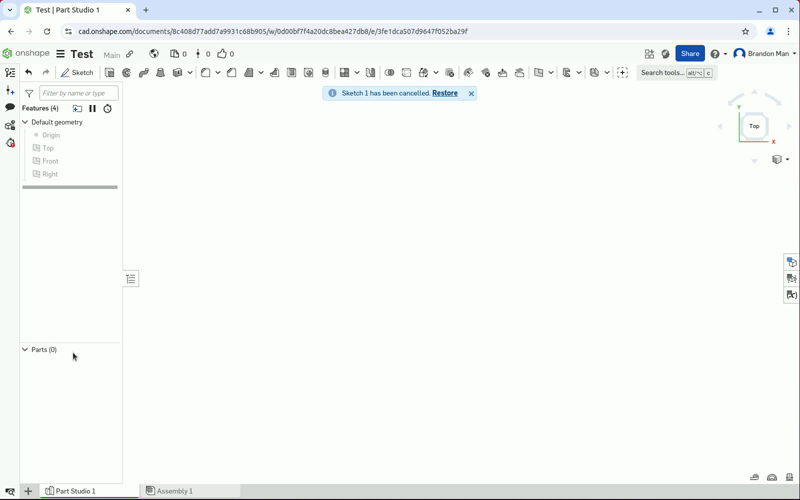
key_down(shift)
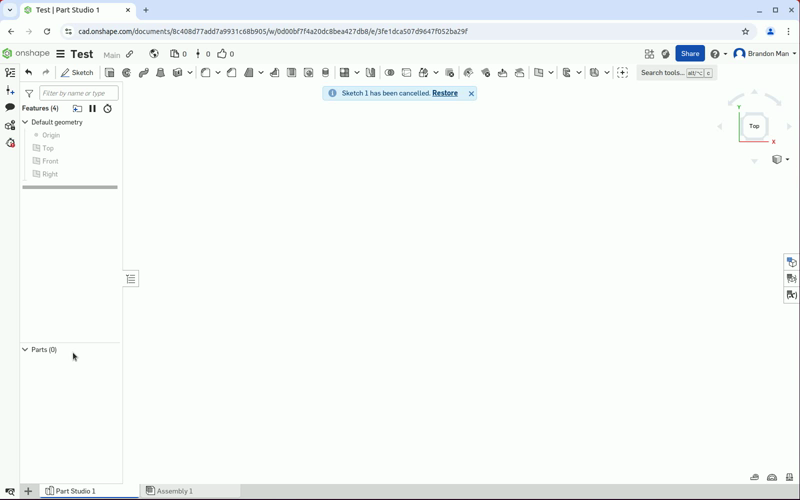
key(up)
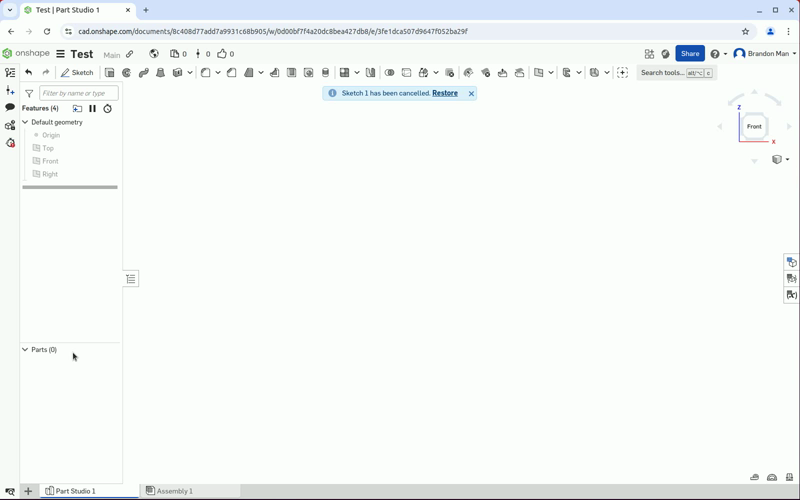
key_up(shift)
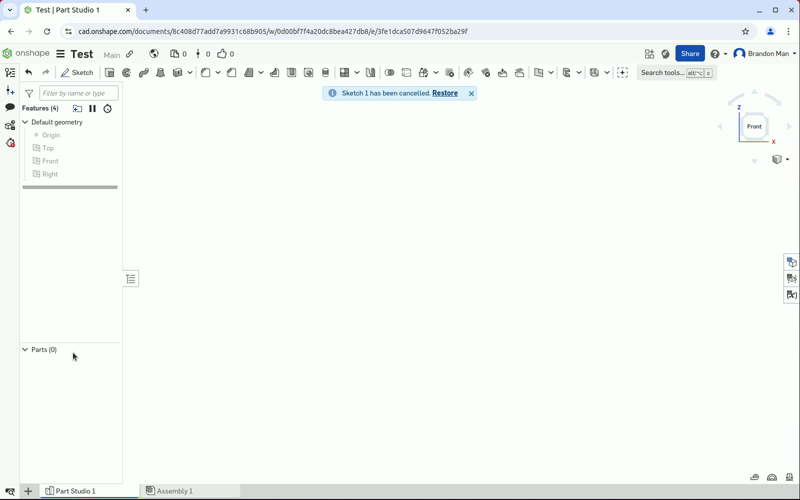
key(space)
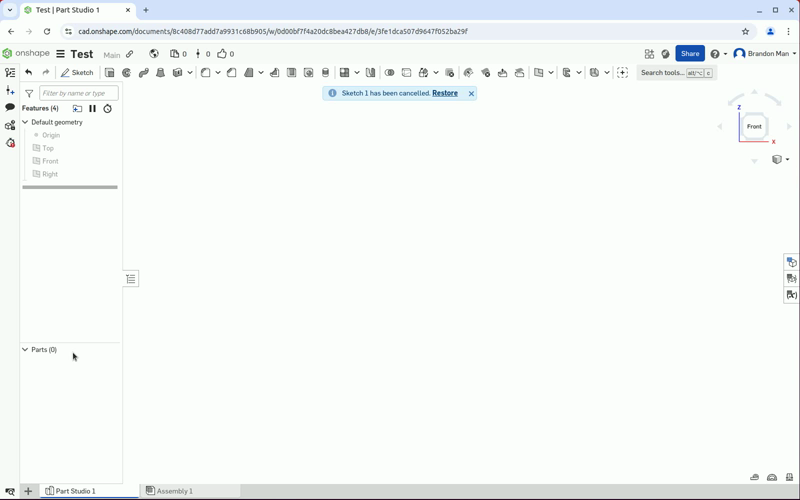
key_down(shift)
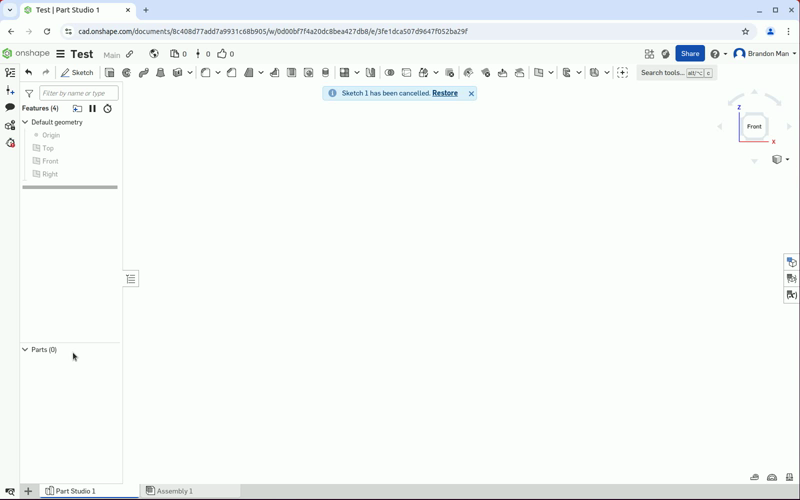
key(left)
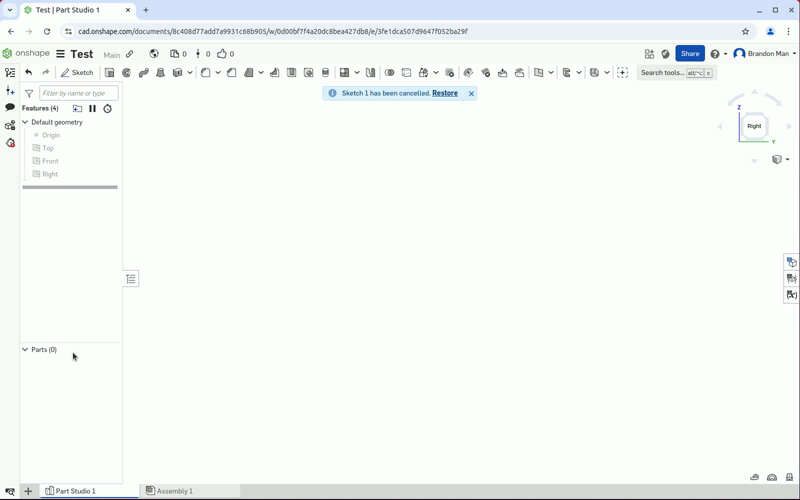
key_up(shift)
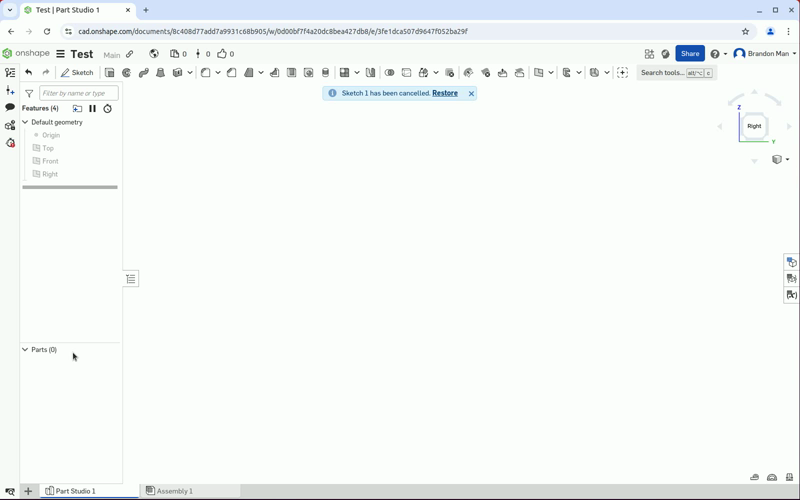
mouse_move(73, 352)
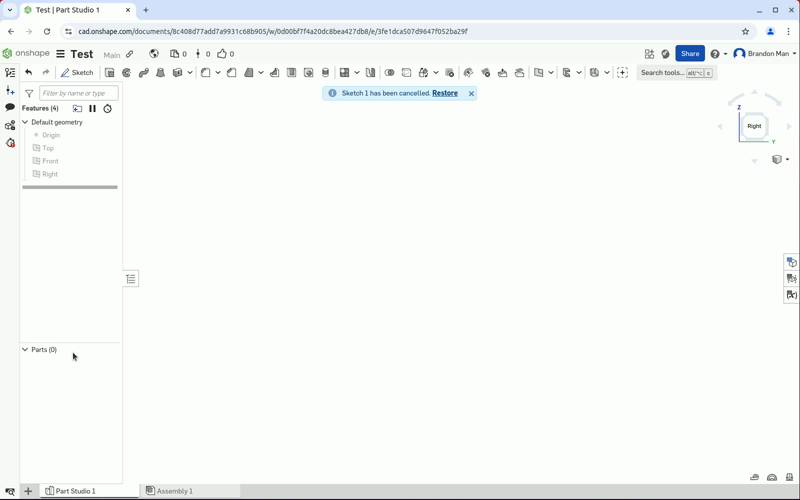
key(shift+y)
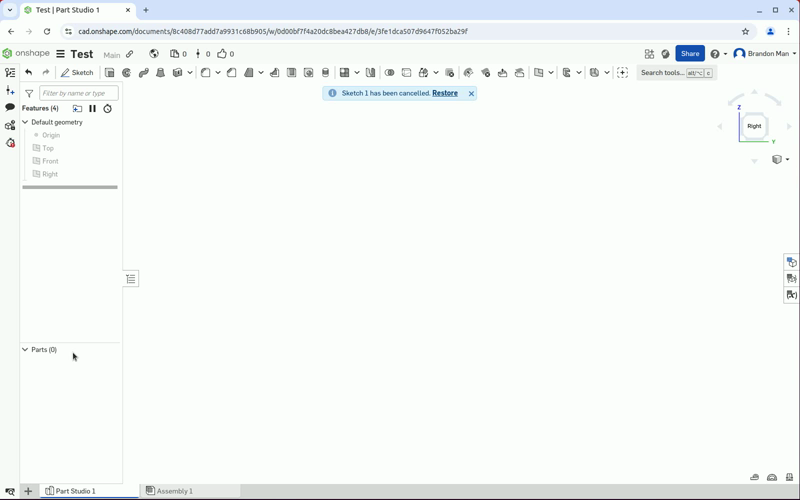
key(shift+s)
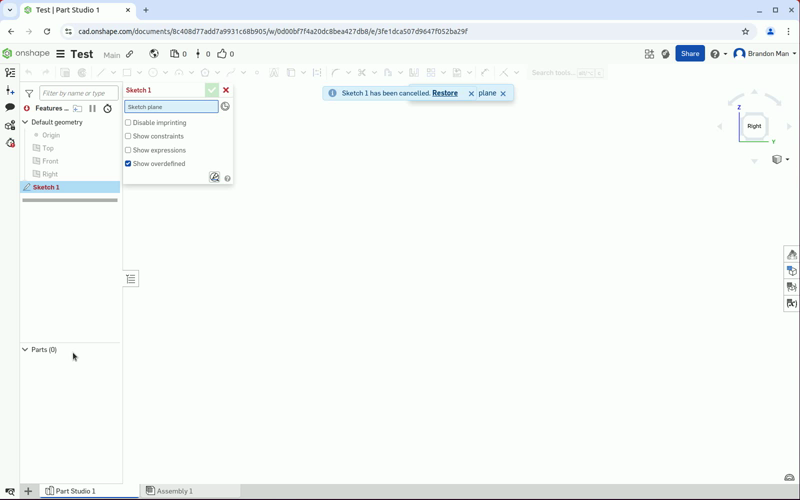
mouse_move(73, 176)
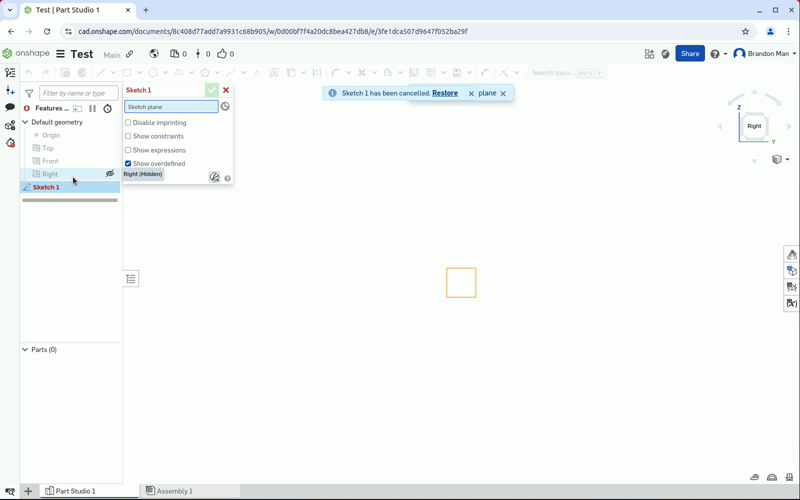
click(73, 176)
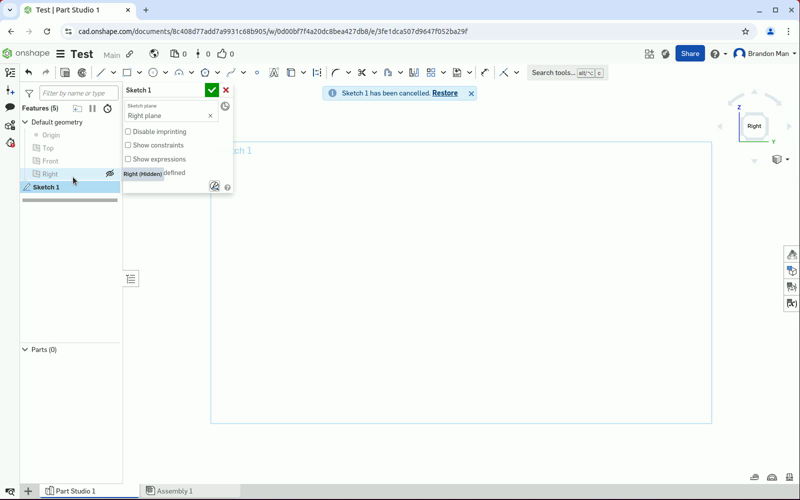
mouse_move(73, 352)
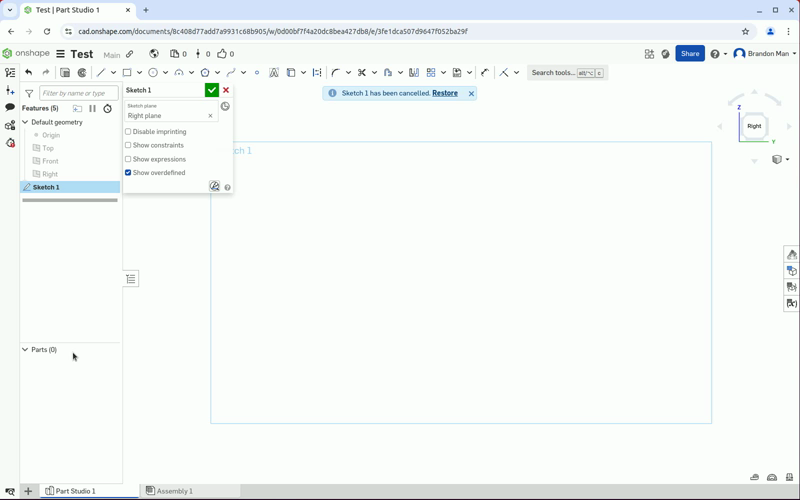
key(y)
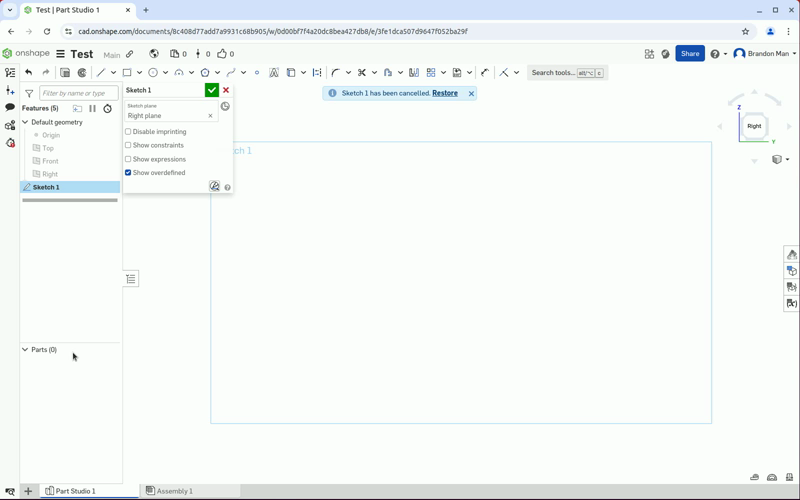
key(c)
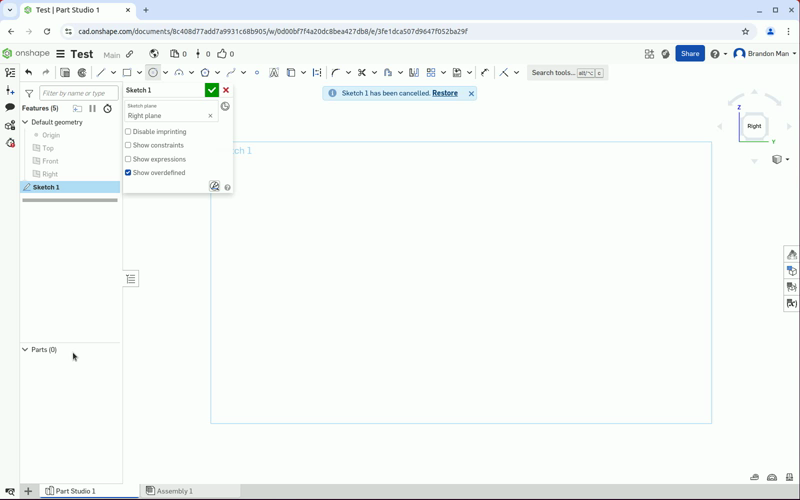
key_down(shift)
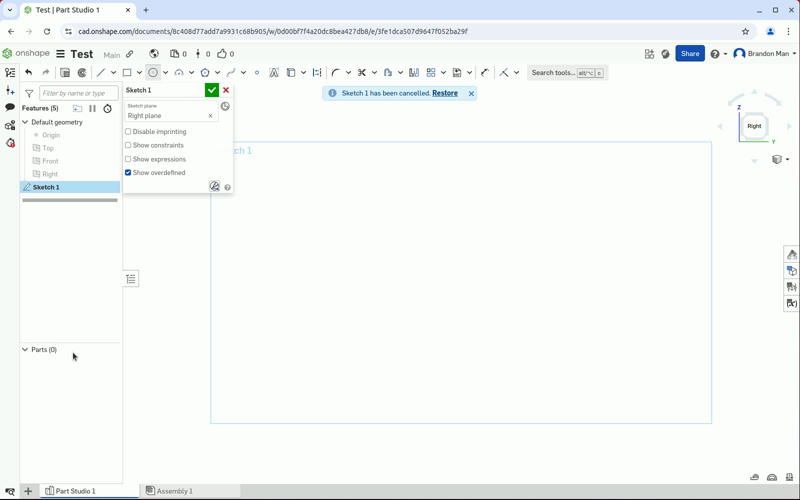
mouse_move(461, 282)
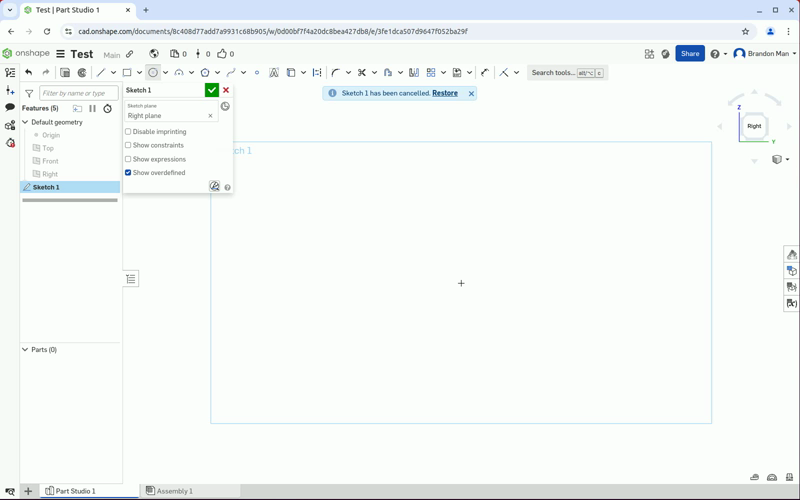
click(461, 282)
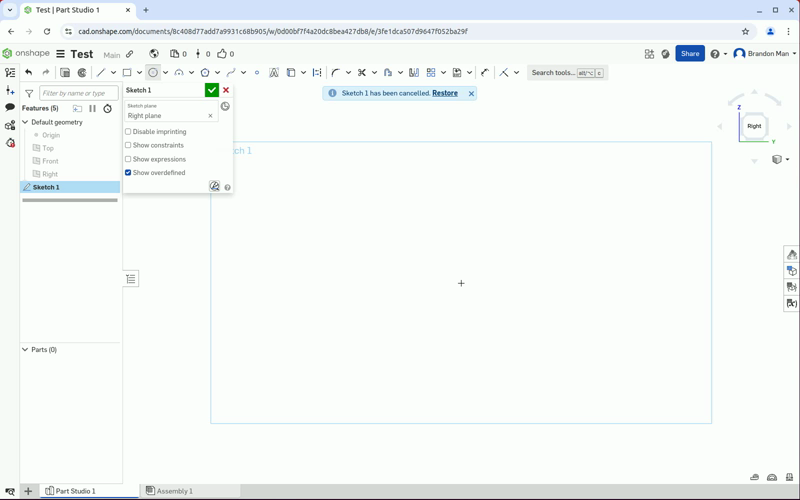
key_up(shift)
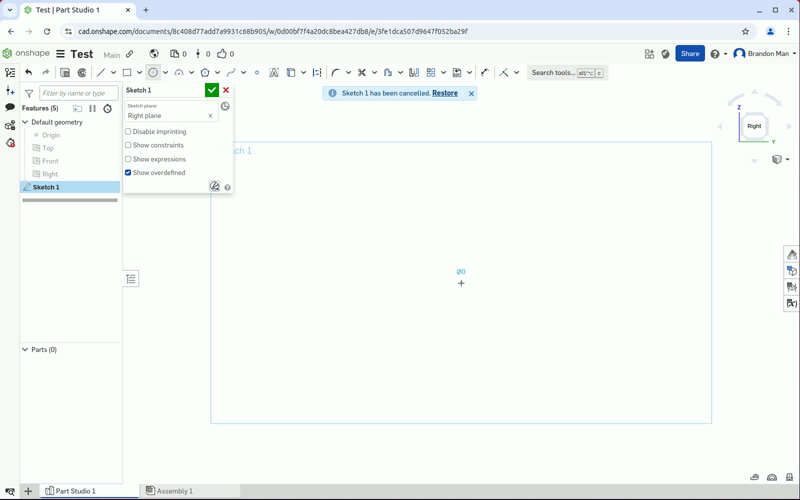
mouse_move(495, 282)
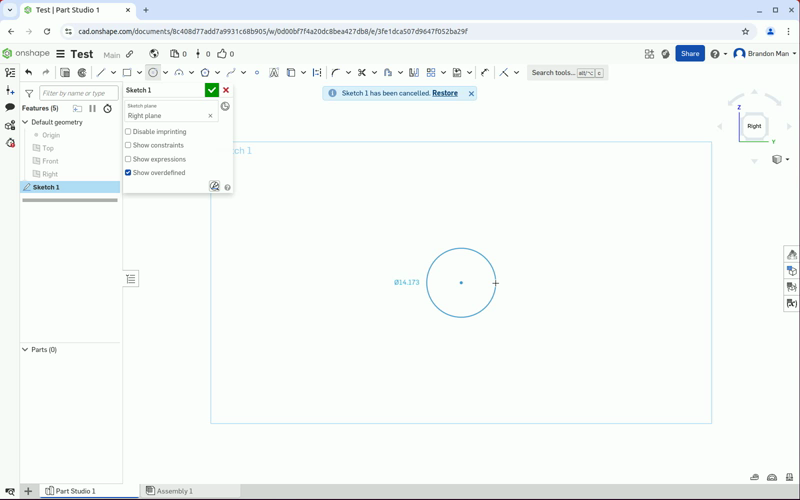
click(495, 282)
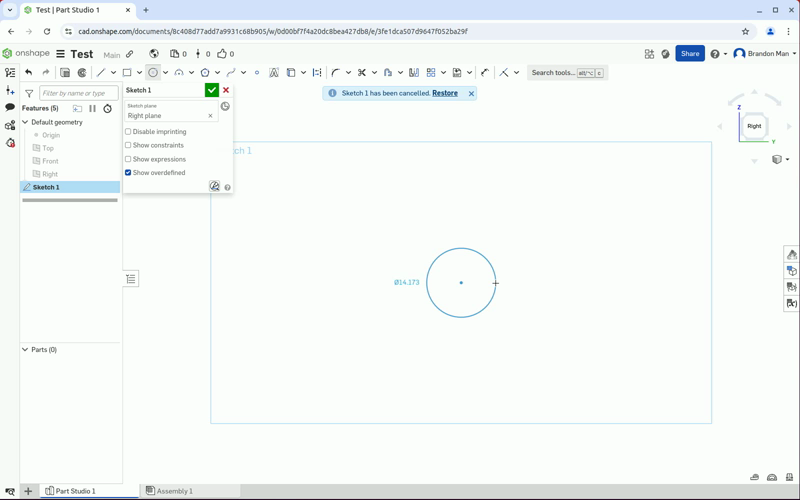
key(esc)
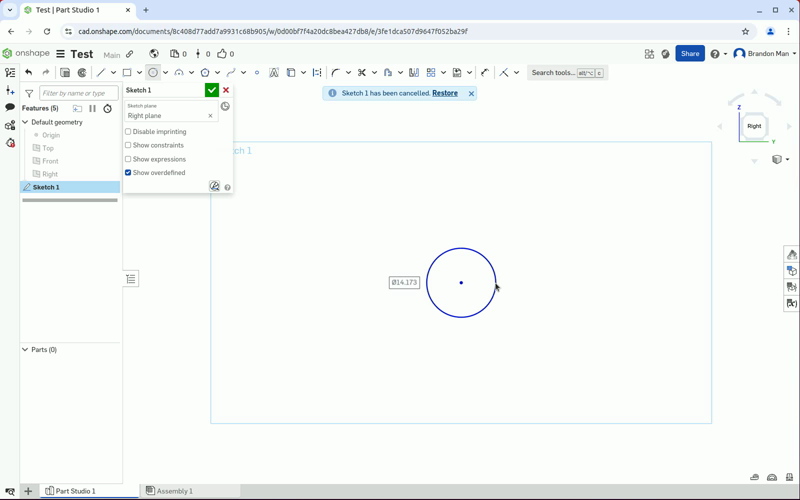
key(c)
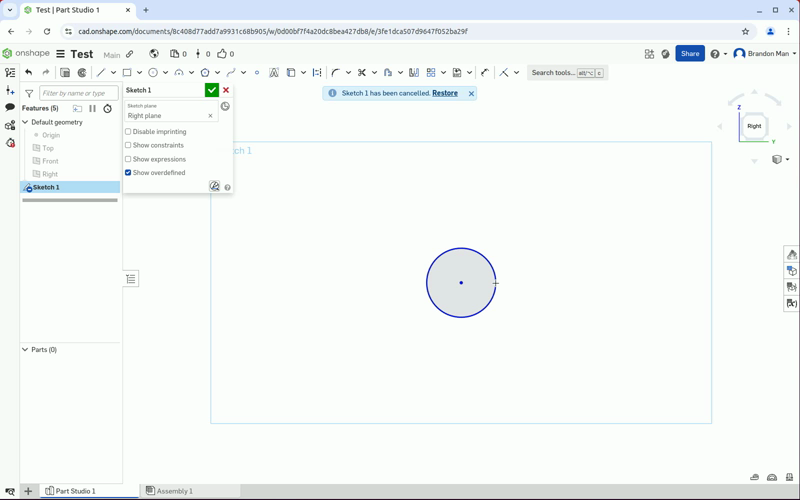
key_down(shift)
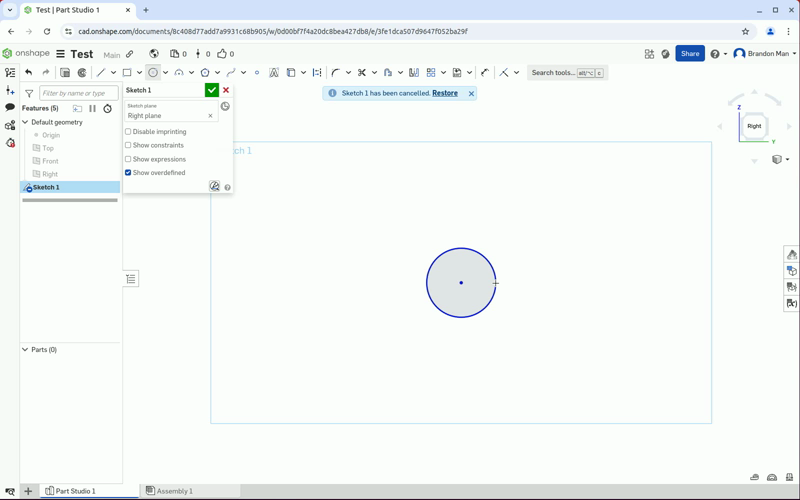
mouse_move(461, 282)
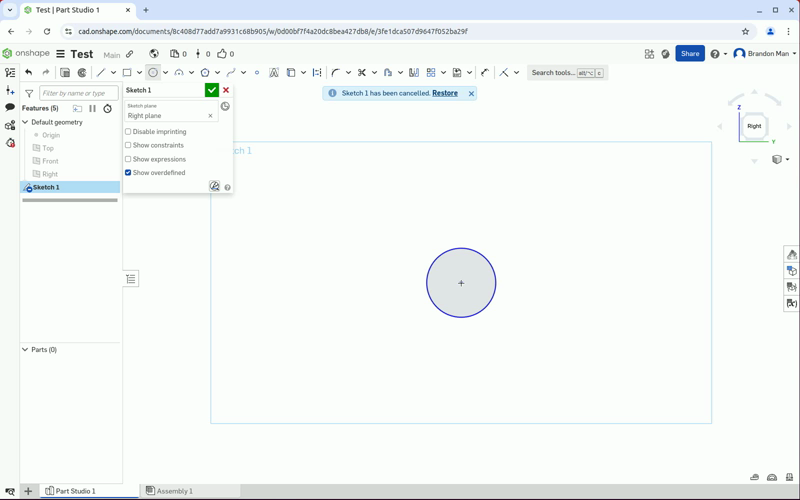
click(461, 282)
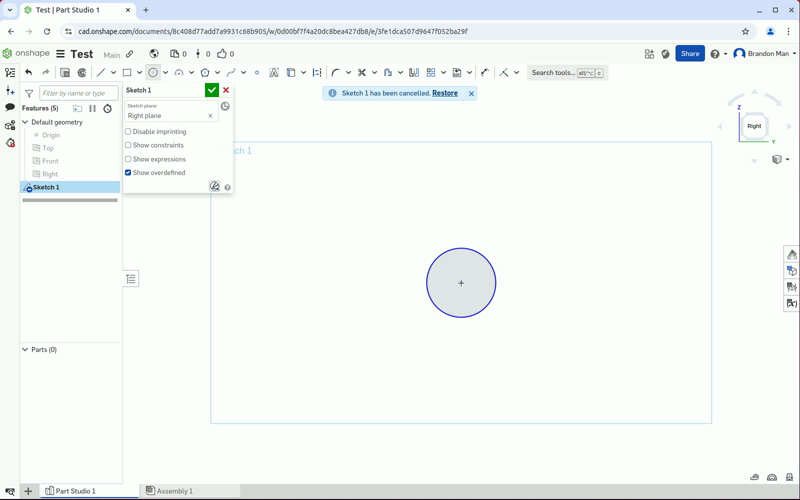
key_up(shift)
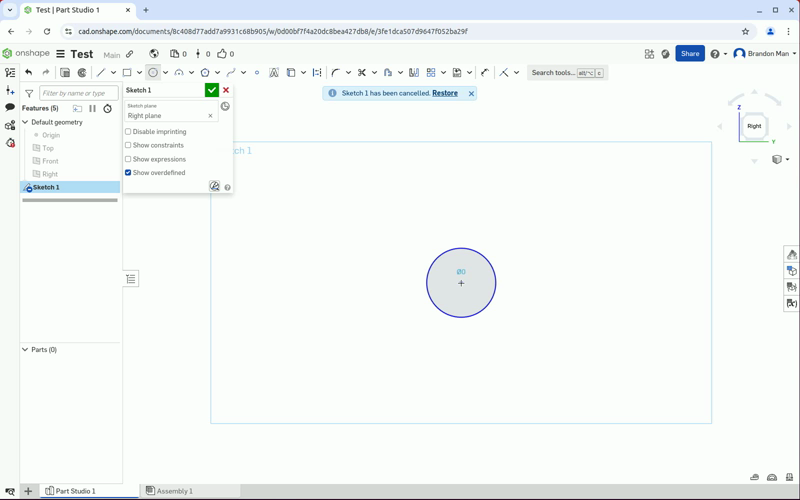
mouse_move(490, 282)
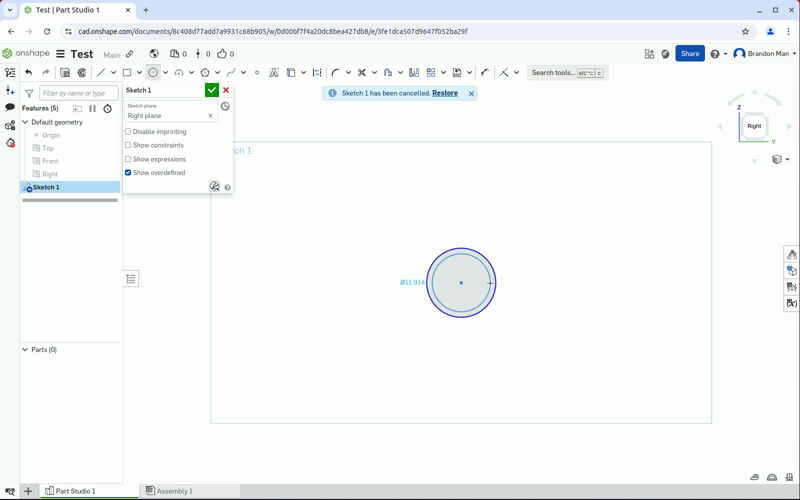
click(490, 282)
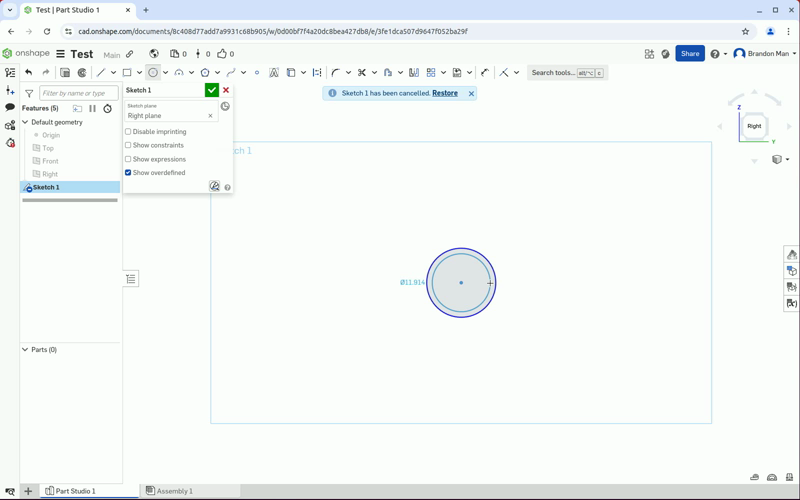
key(esc)
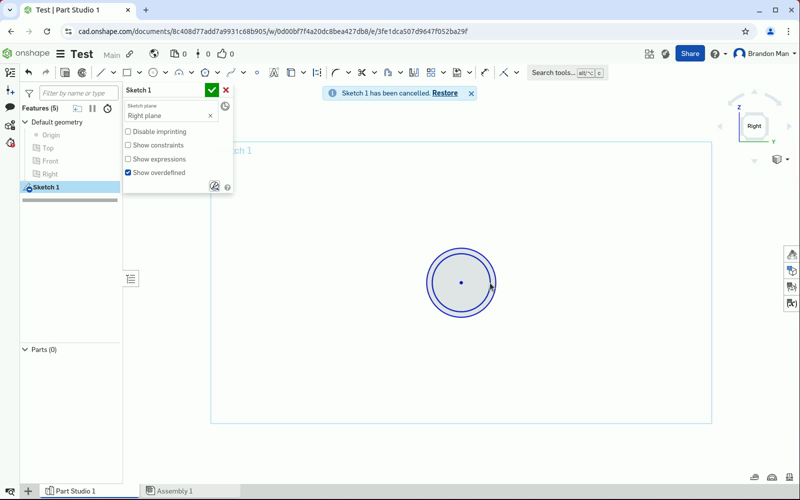
mouse_move(434, 298)
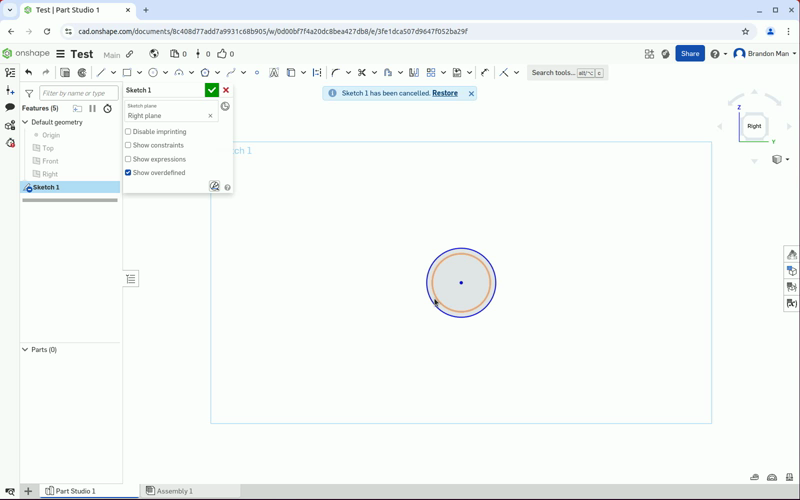
scroll(6)
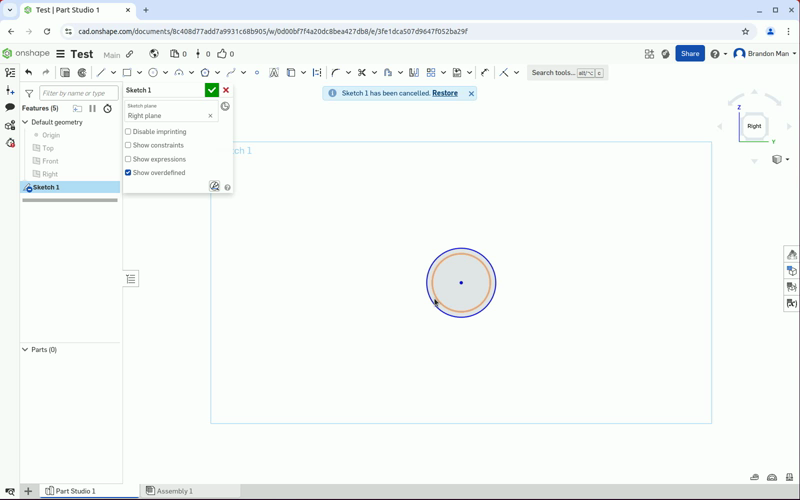
scroll(6)
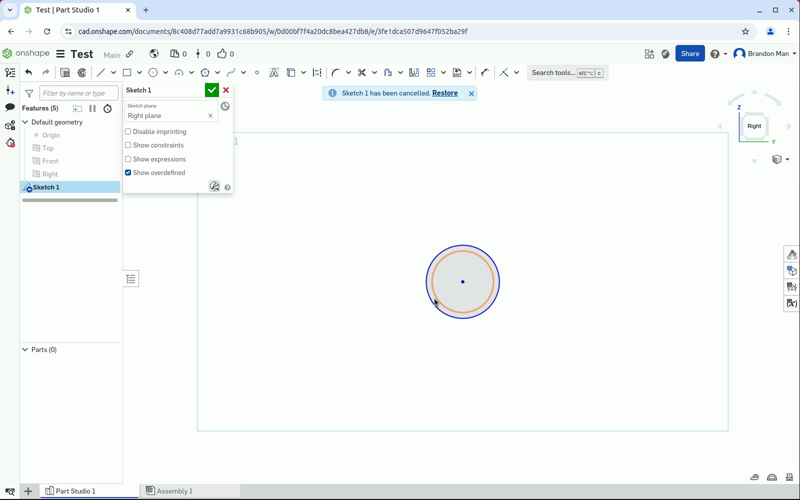
scroll(6)
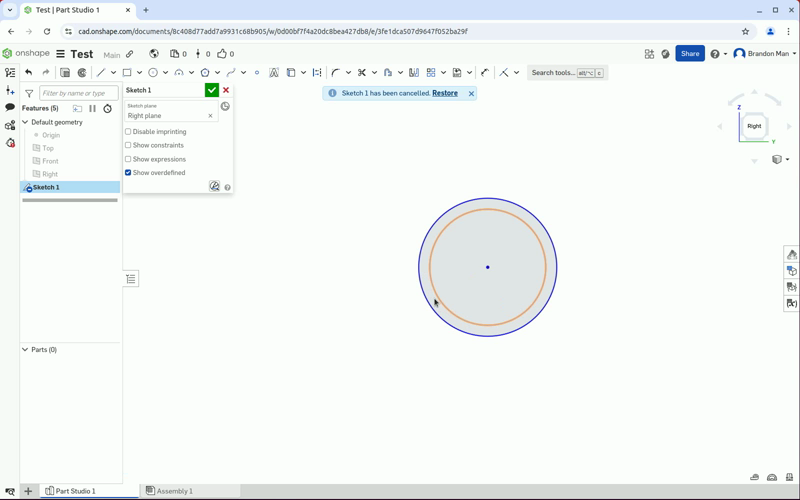
scroll(6)
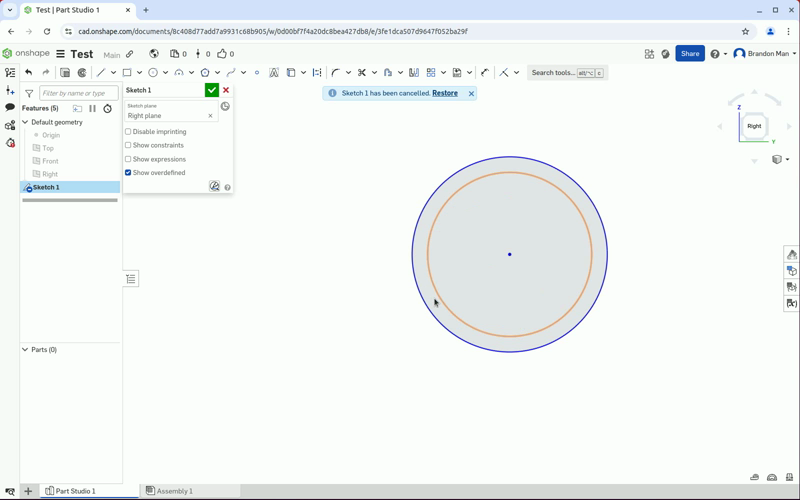
scroll(6)
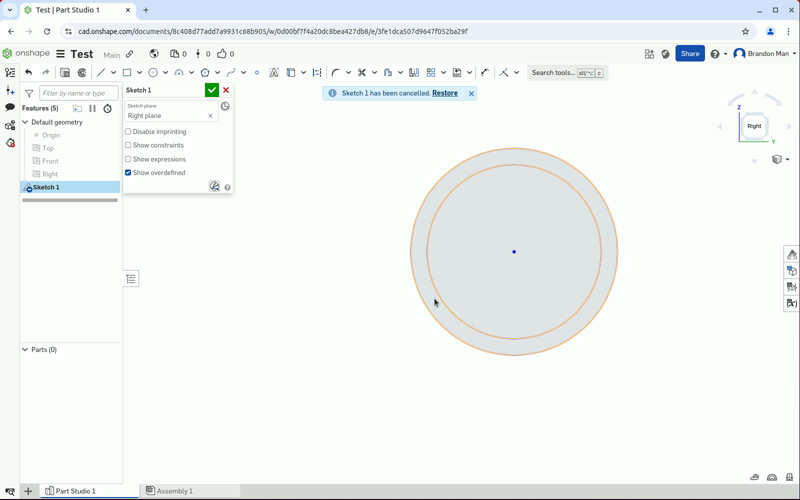
scroll(6)
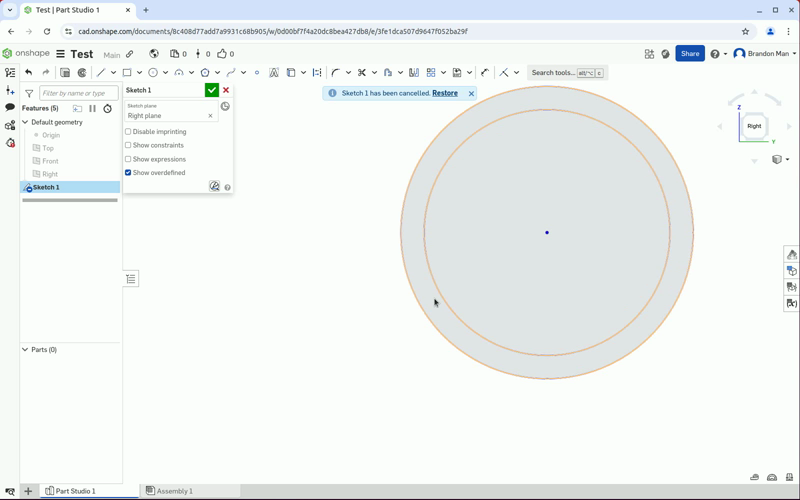
scroll(6)
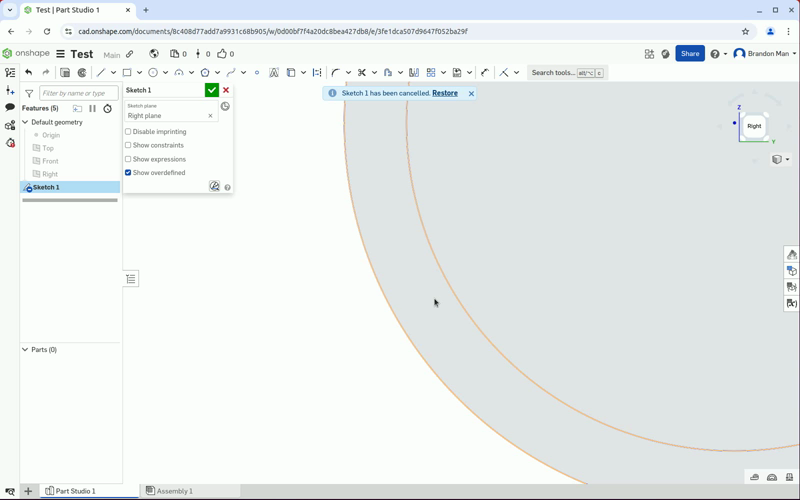
click(434, 298)
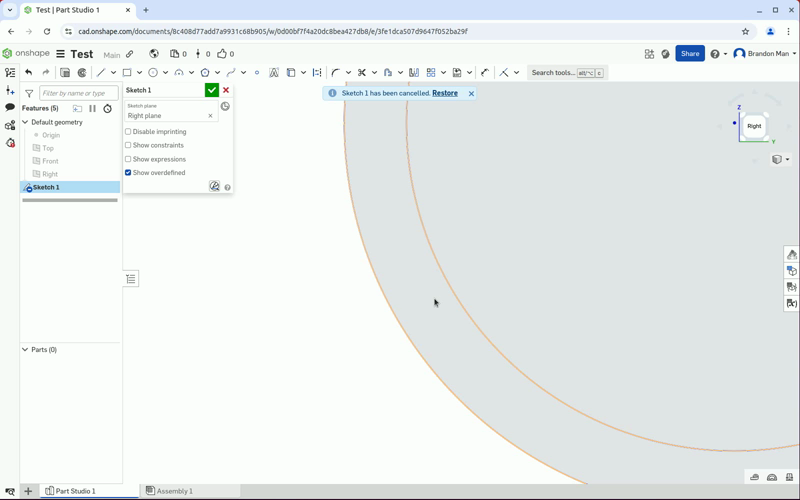
scroll(-6)
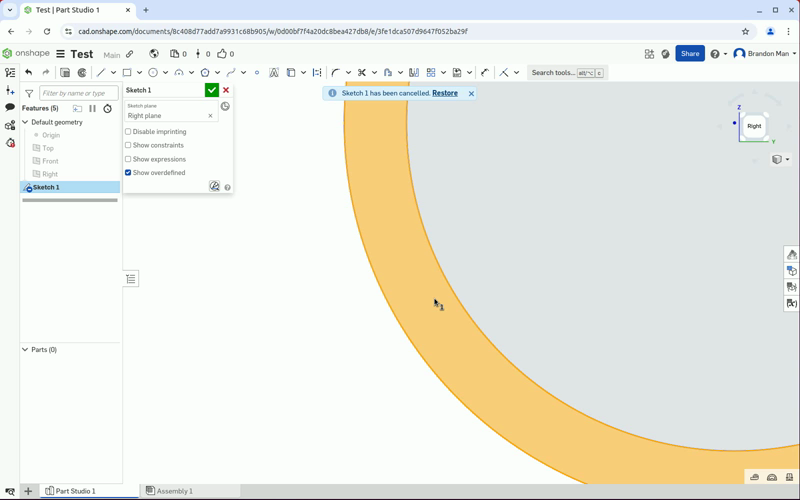
scroll(-6)
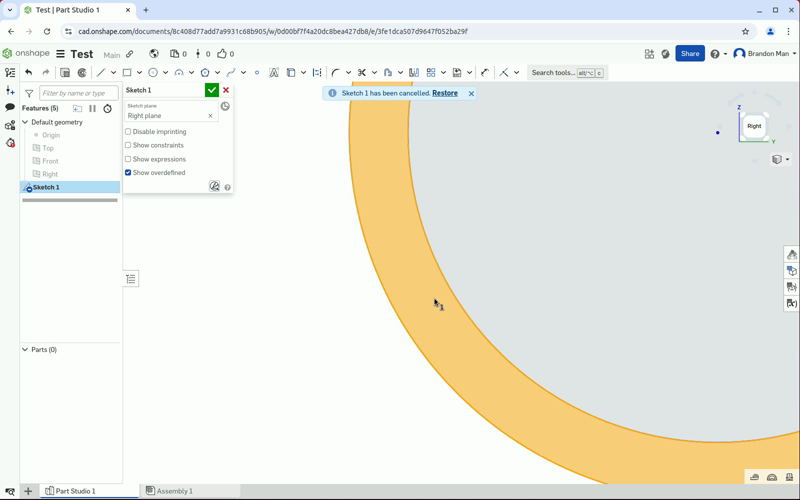
scroll(-6)
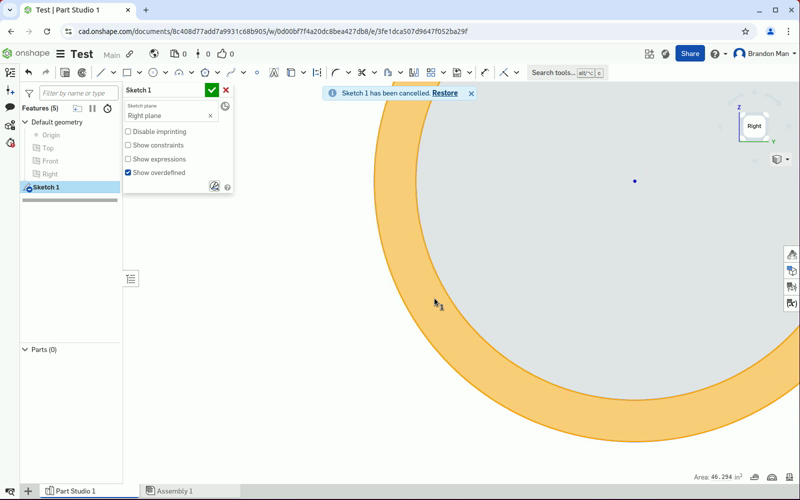
scroll(-6)
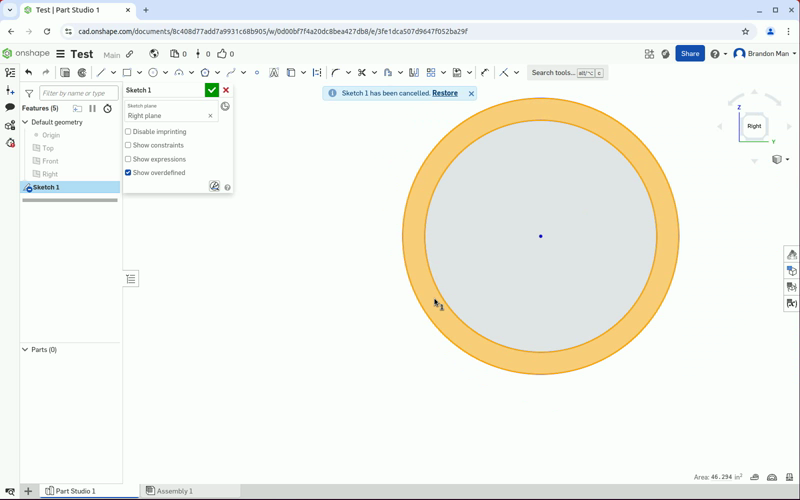
scroll(-6)
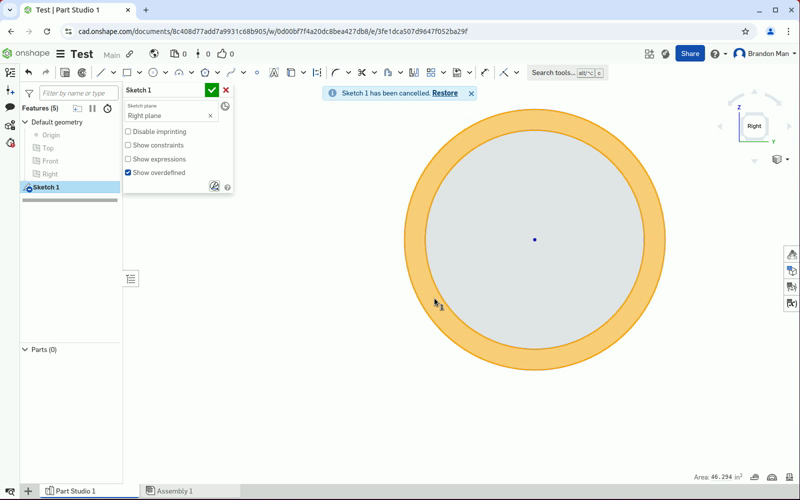
scroll(-6)
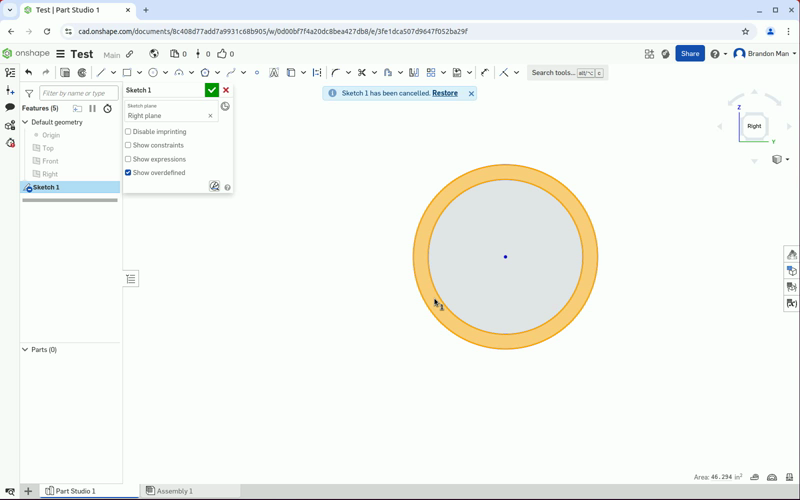
scroll(-6)
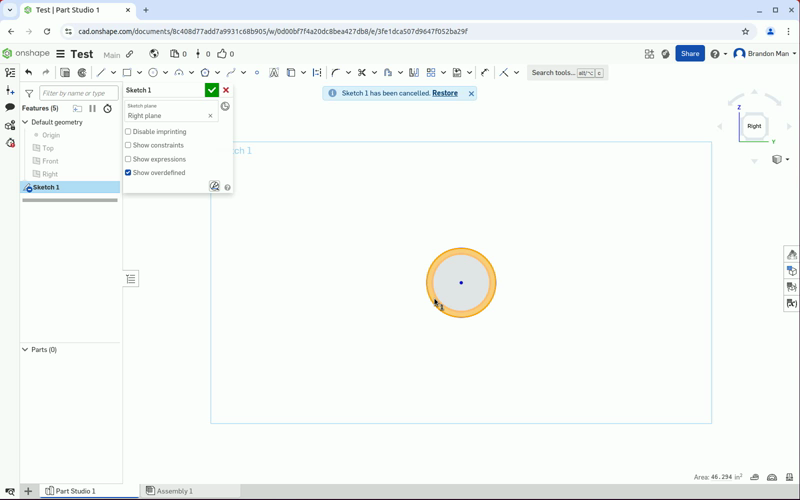
mouse_move(73, 352)
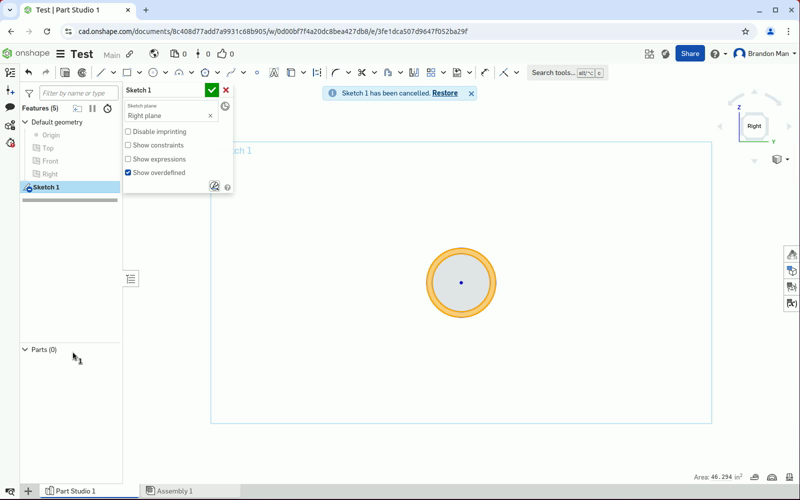
key(shift+y)
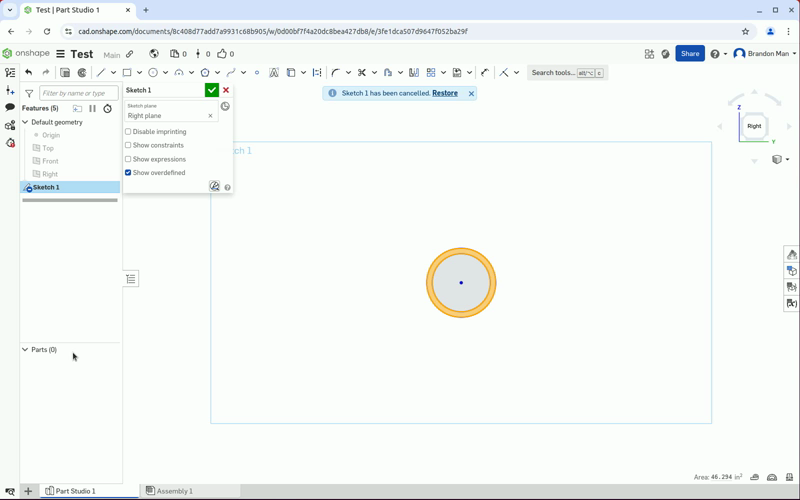
key(shift+e)
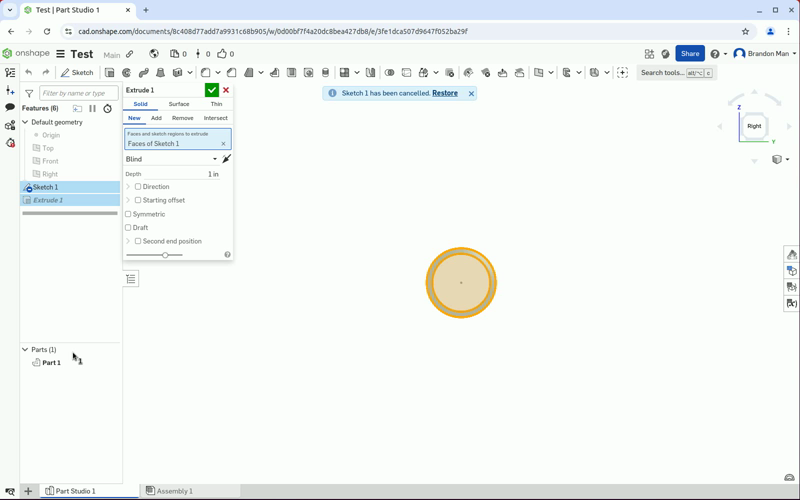
mouse_move(143, 106)
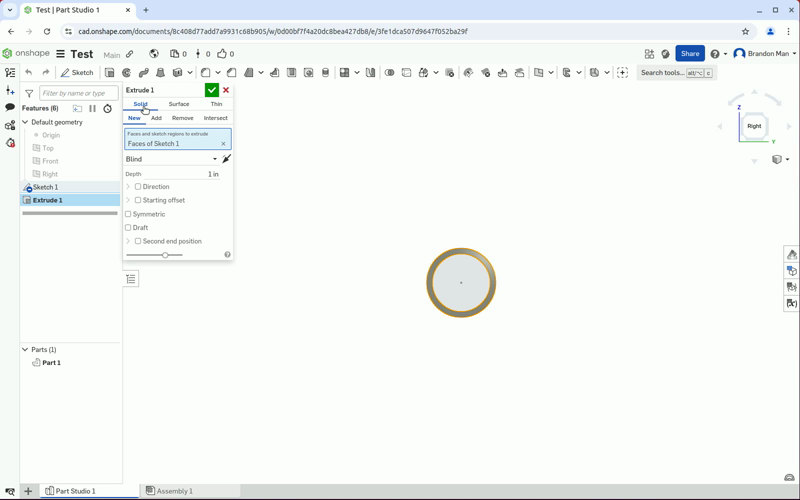
click(143, 106)
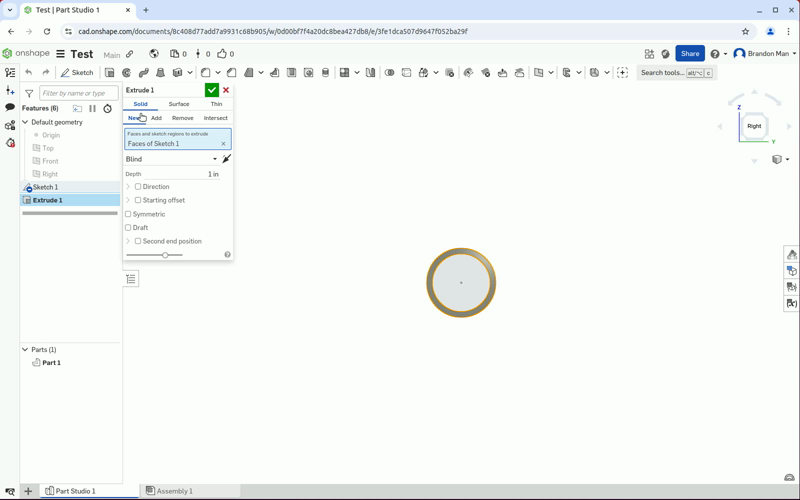
mouse_move(137, 120)
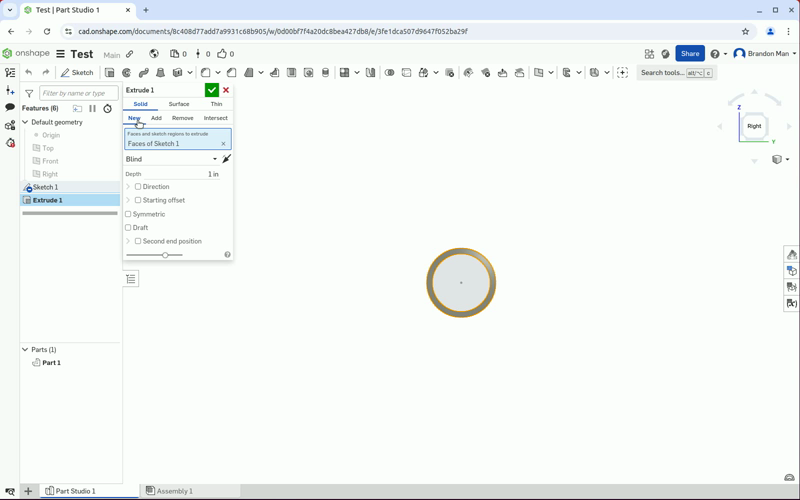
click(137, 120)
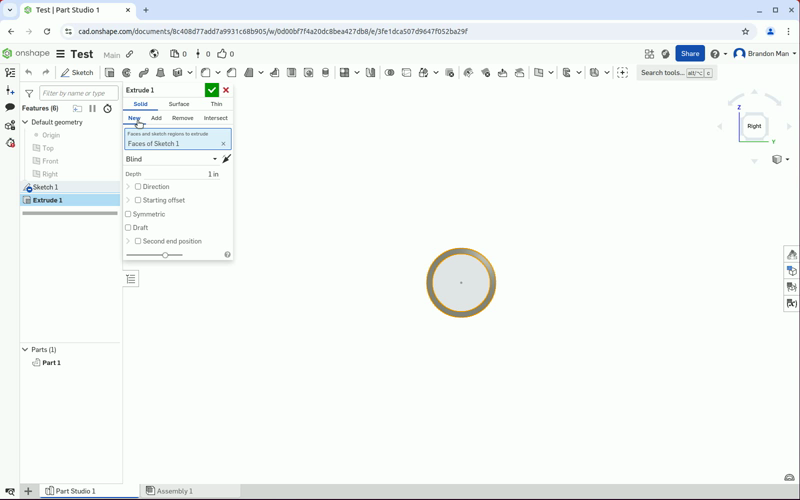
key(tab, 4)
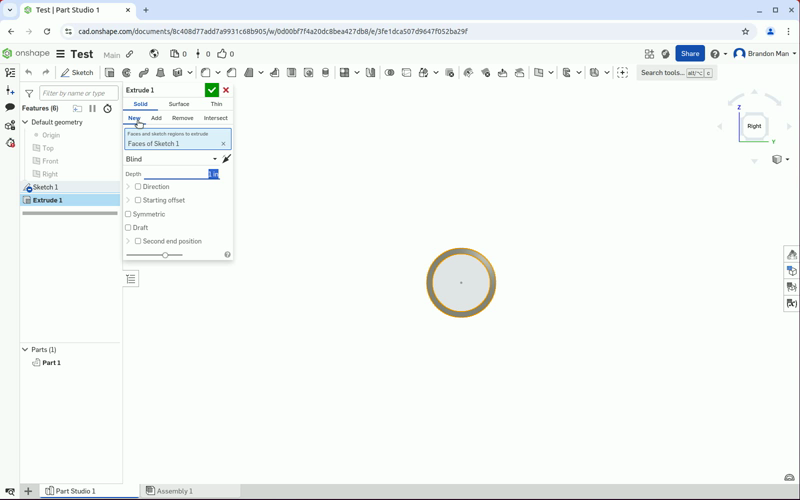
text(34.662)
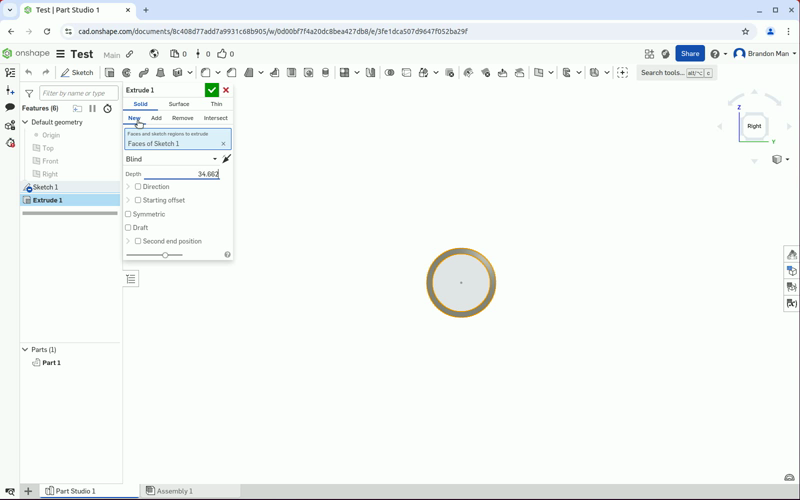
key(tab, 3)
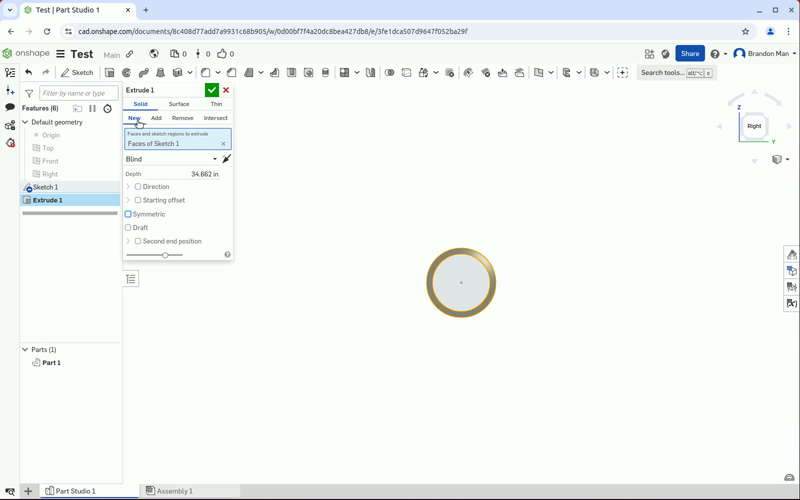
key(space)
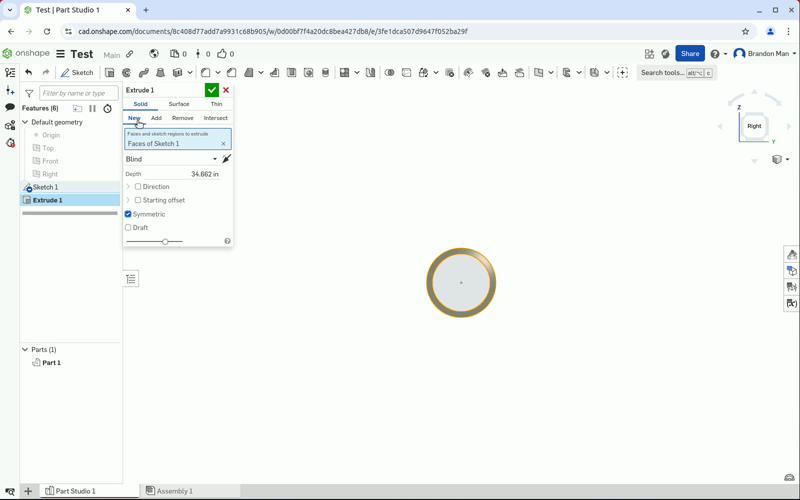
key(enter)
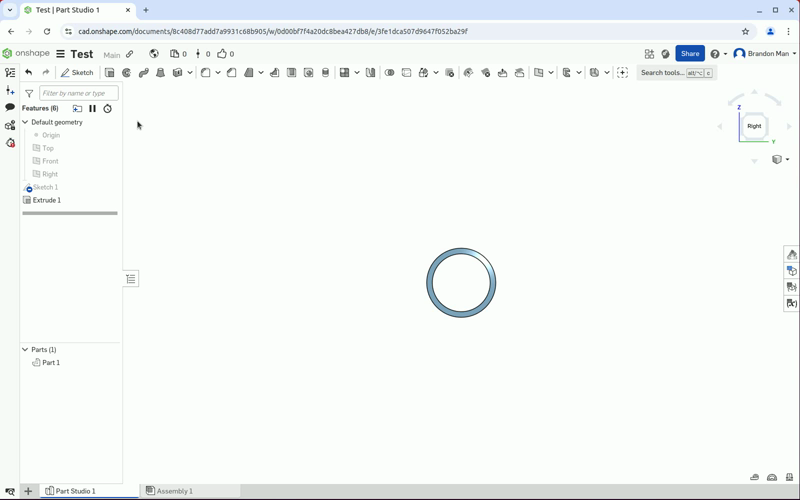
key(shift+h)
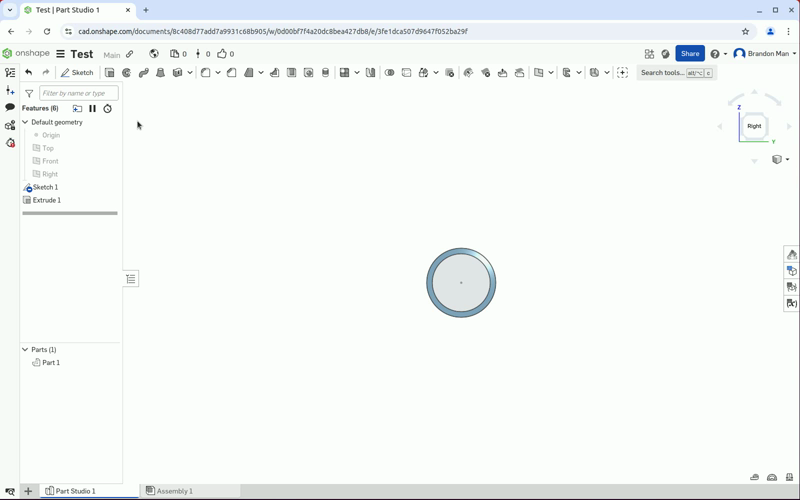
key(shift+h)
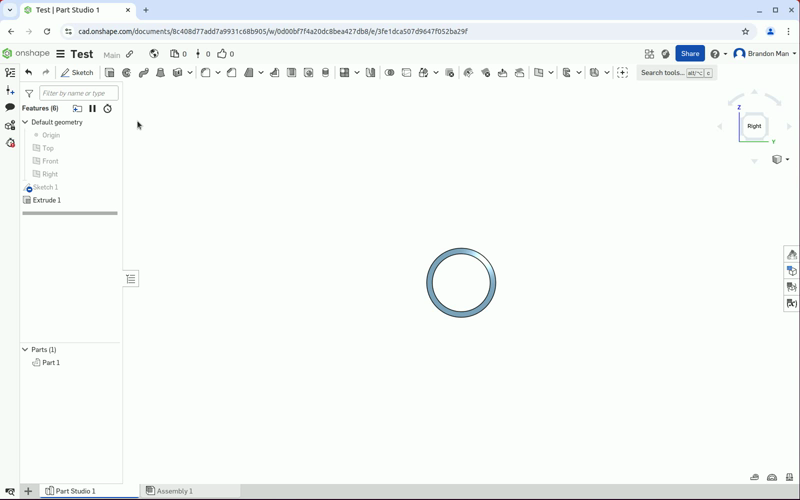
mouse_move(73, 189)
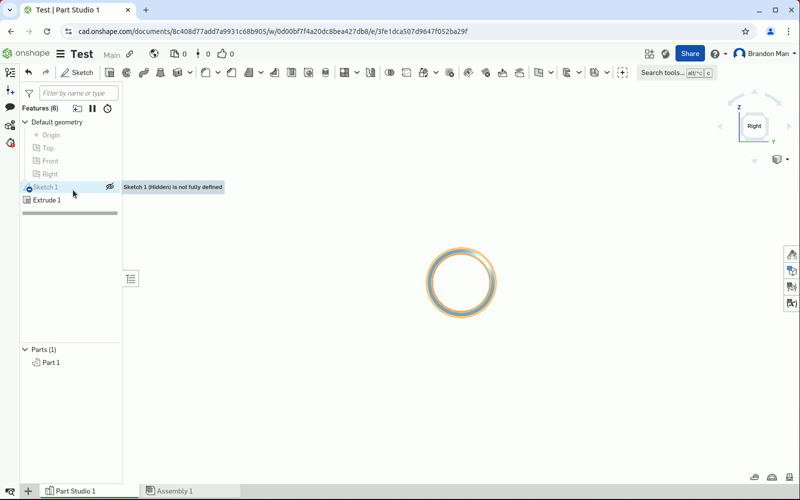
click(73, 189)
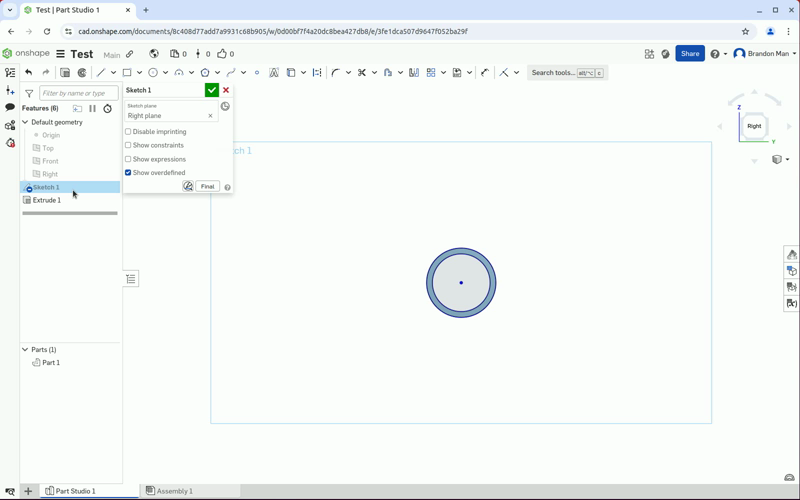
mouse_move(229, 92)
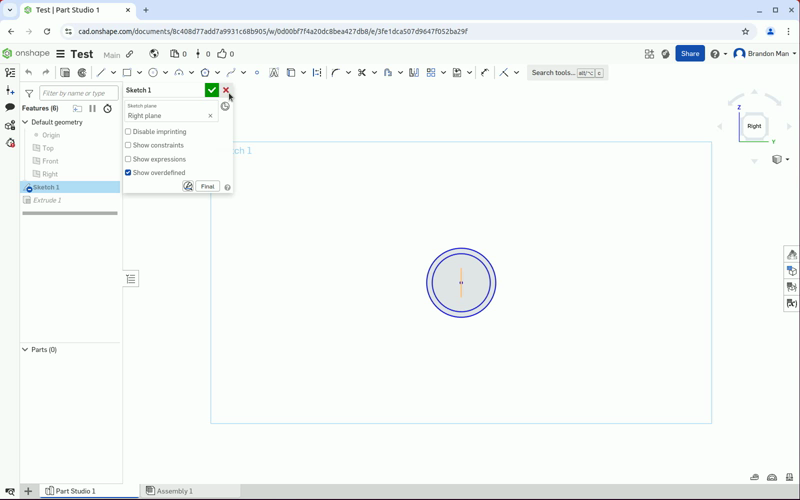
click(229, 92)
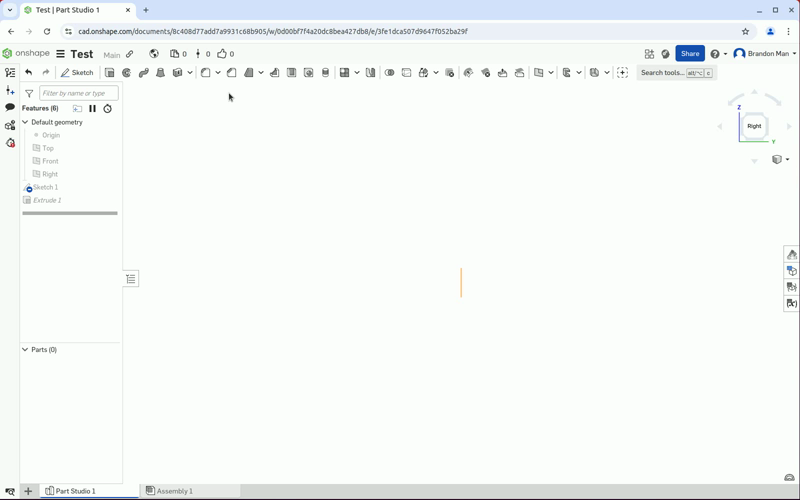
mouse_move(73, 352)
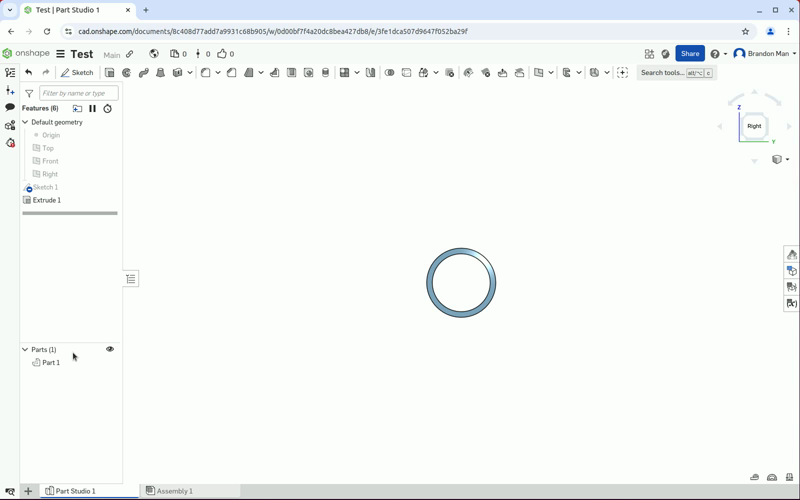
key(y)
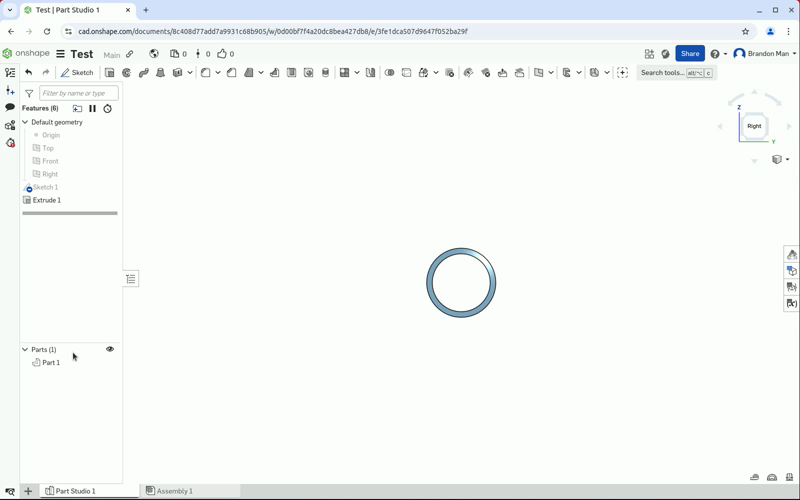
key(shift+p)
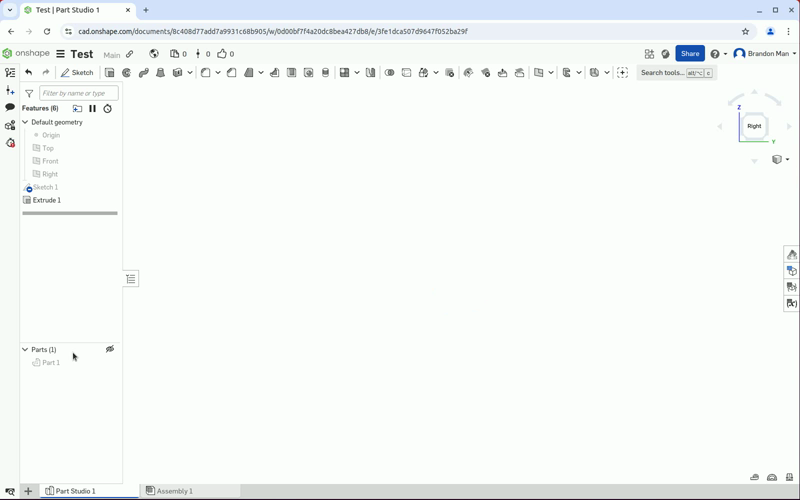
key(space)
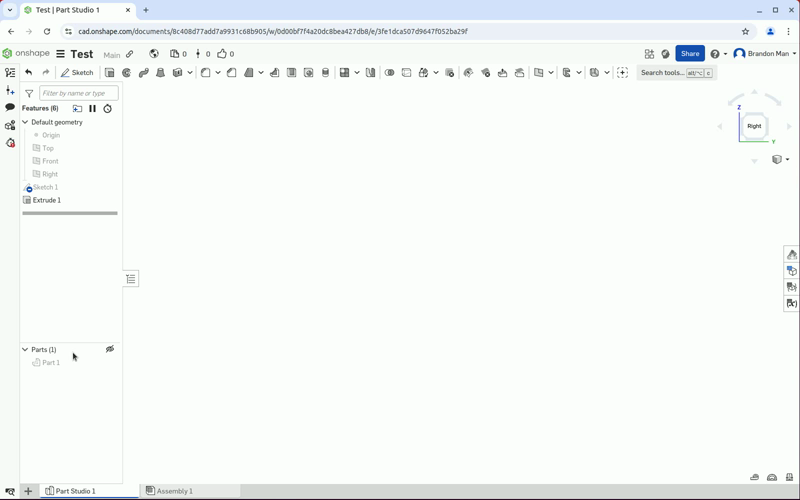
key_down(shift)
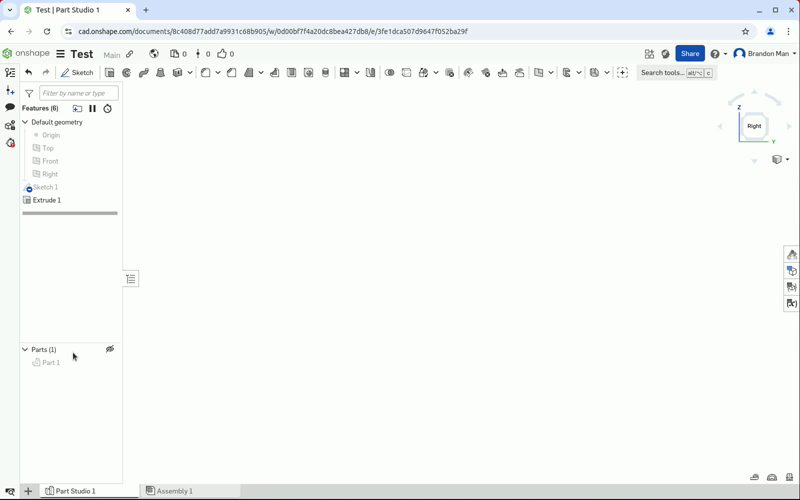
key(right)
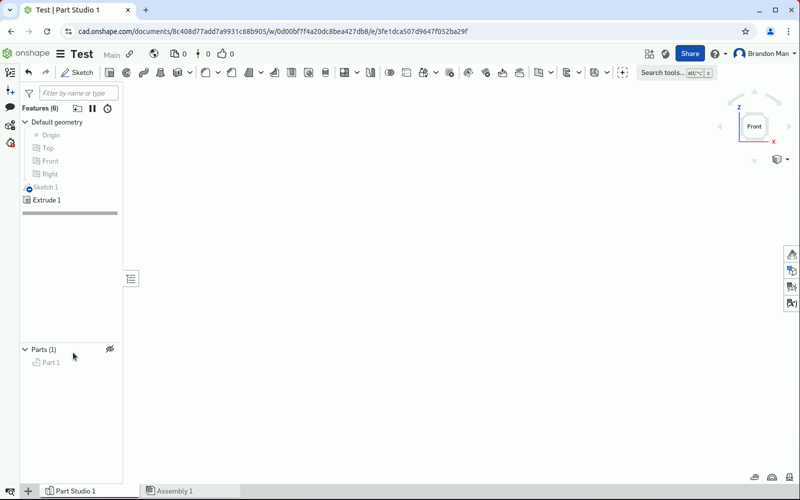
key_up(shift)
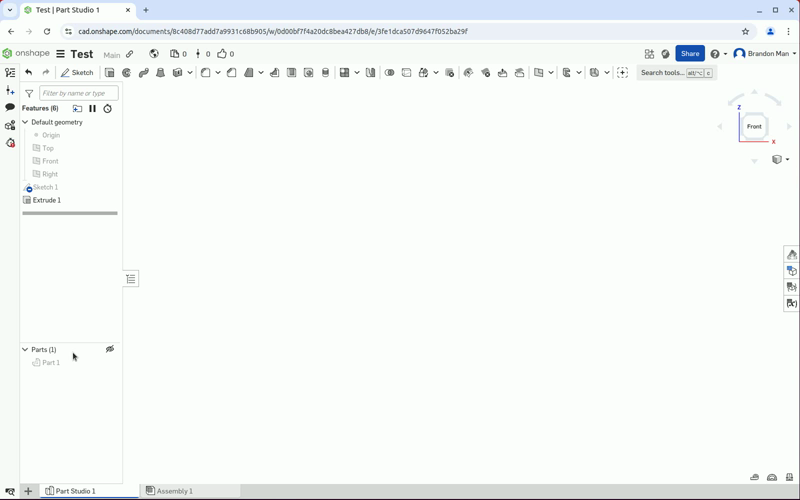
key(space)
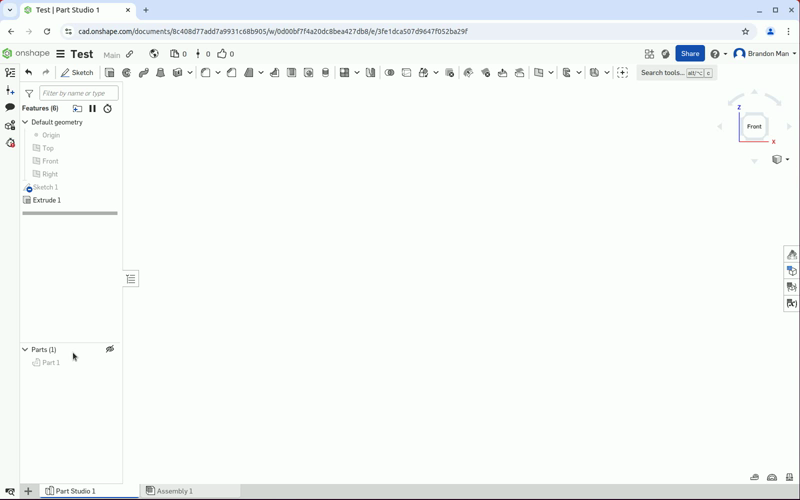
key_down(shift)
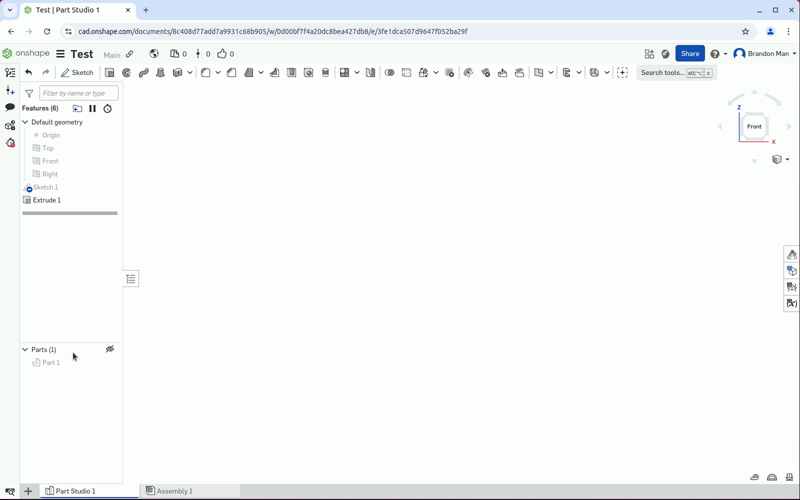
key(down)
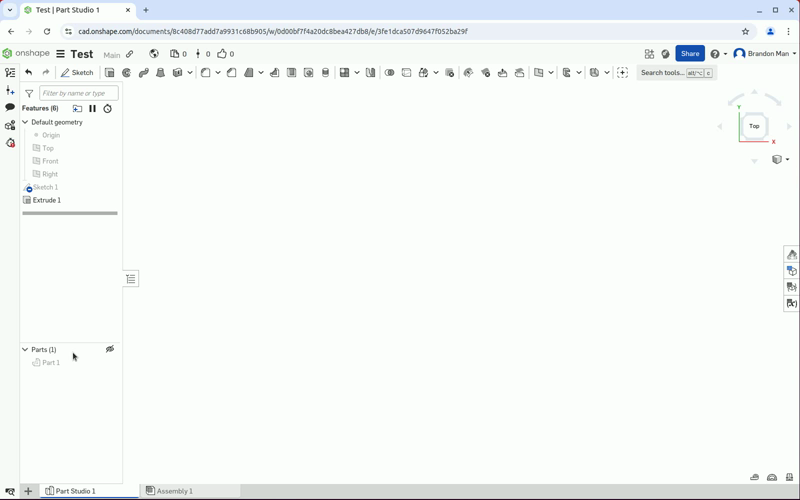
key_up(shift)
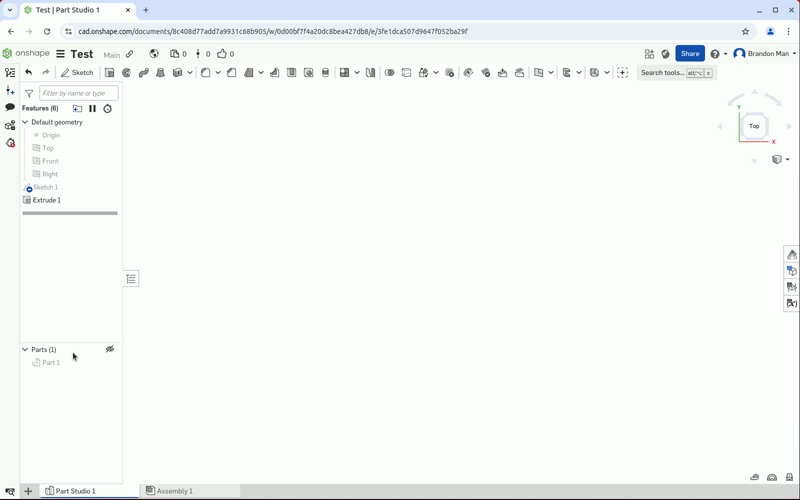
mouse_move(73, 352)
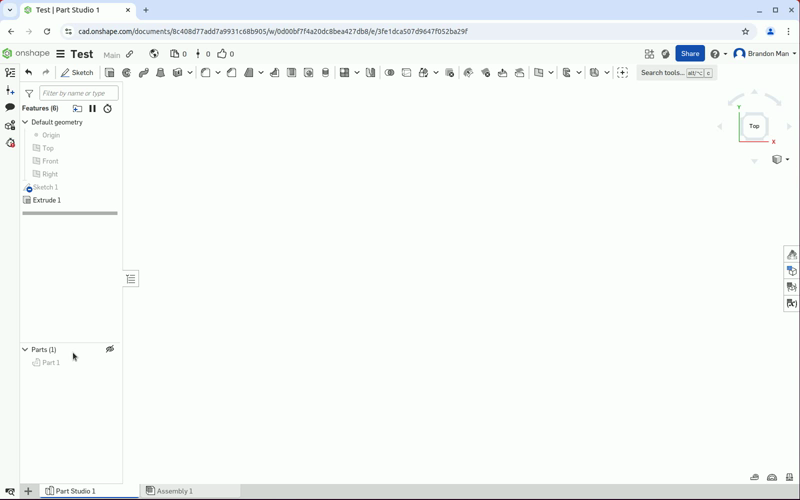
key(shift+y)
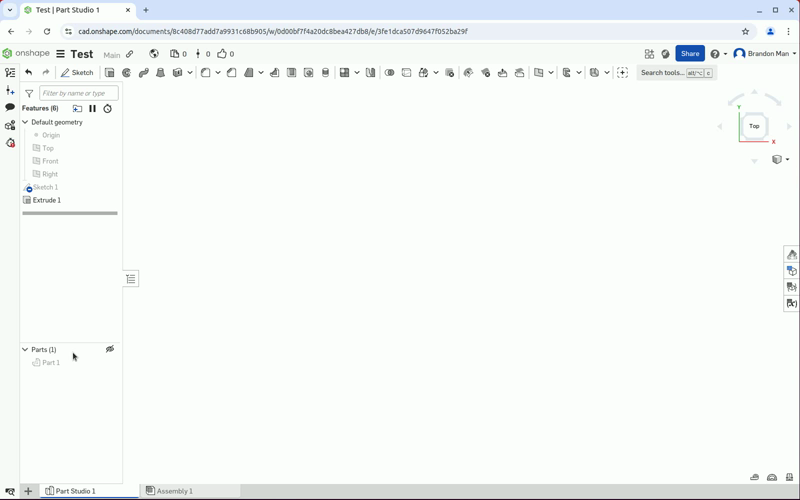
key(shift+s)
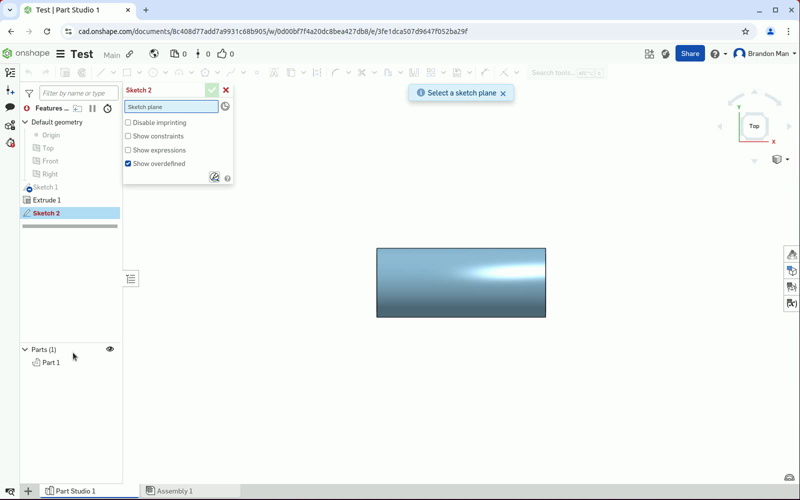
mouse_move(73, 150)
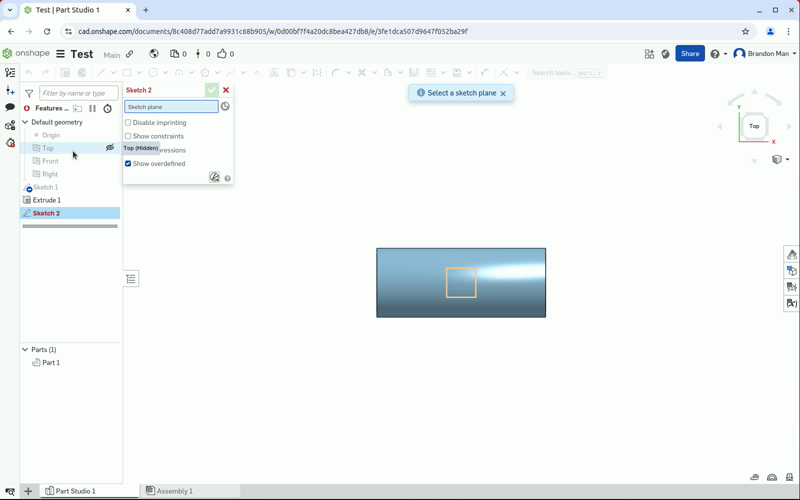
click(73, 150)
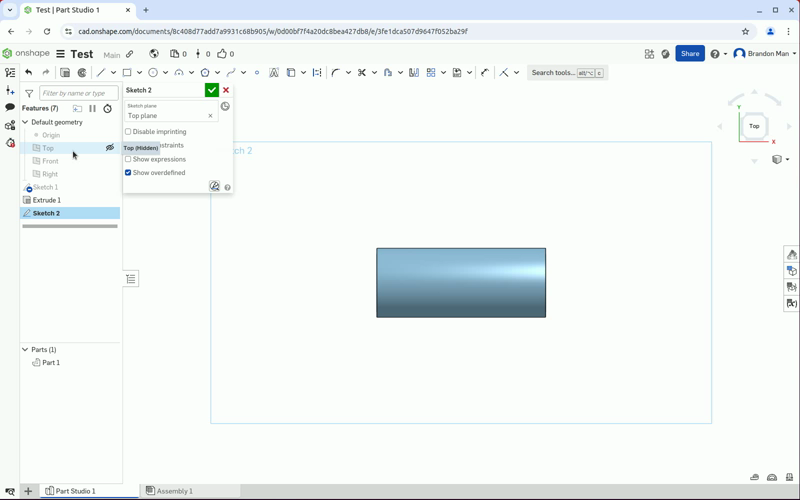
mouse_move(73, 352)
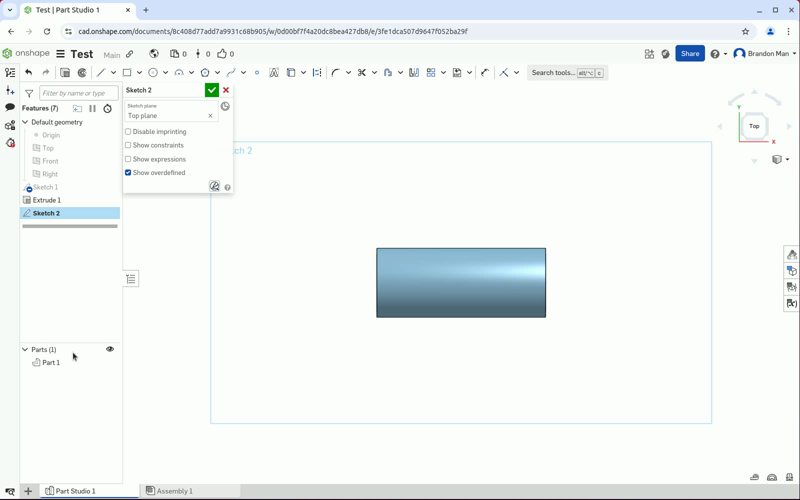
key(y)
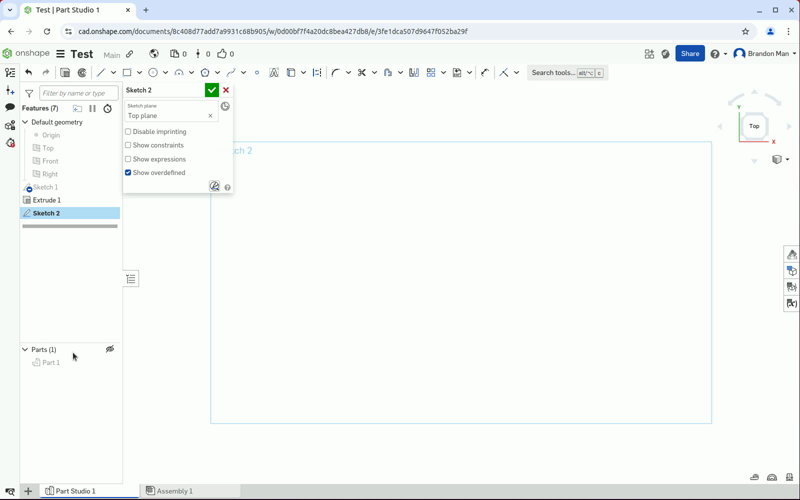
key(c)
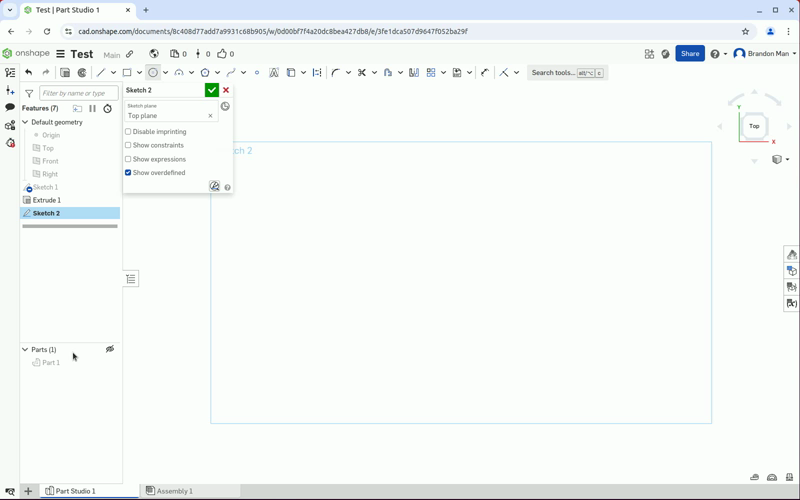
key_down(shift)
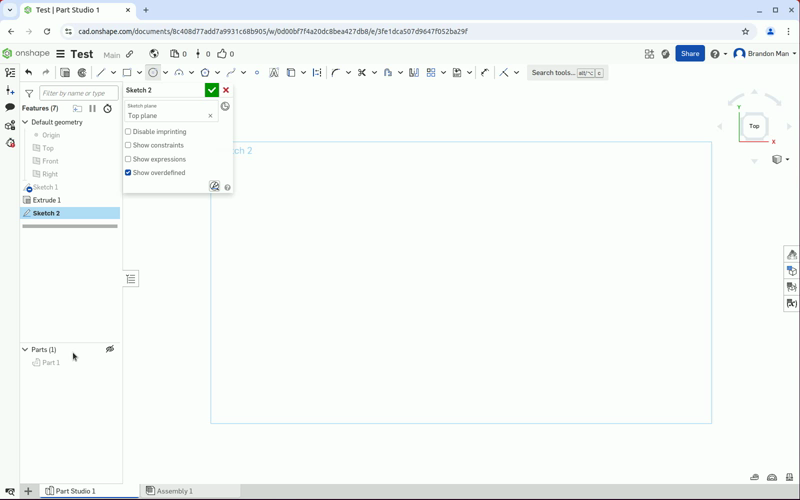
mouse_move(461, 282)
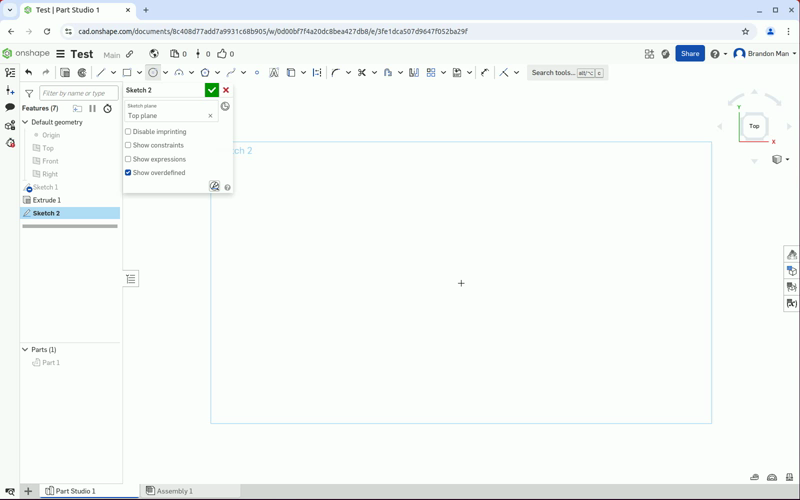
click(461, 282)
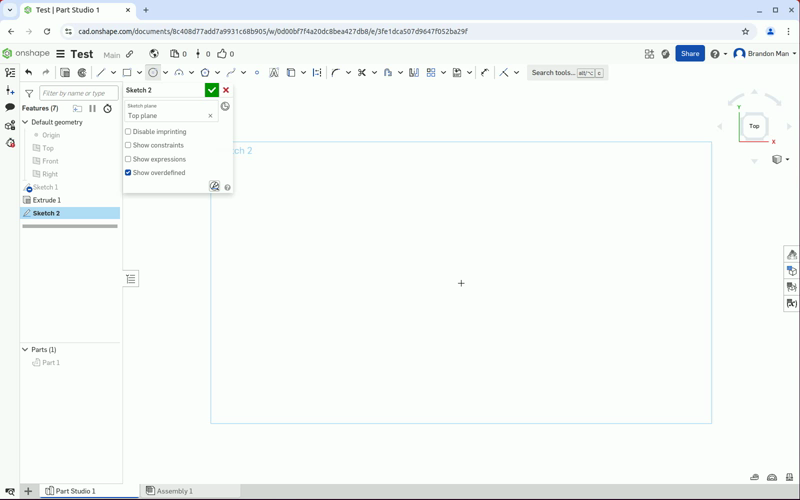
key_up(shift)
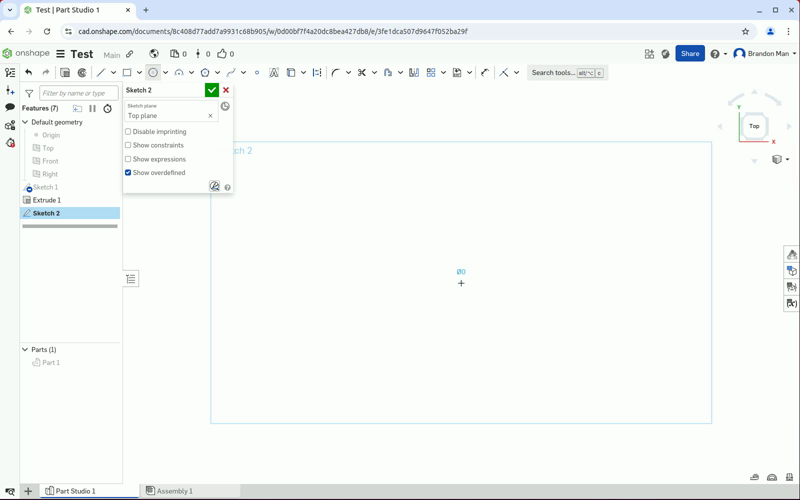
mouse_move(495, 282)
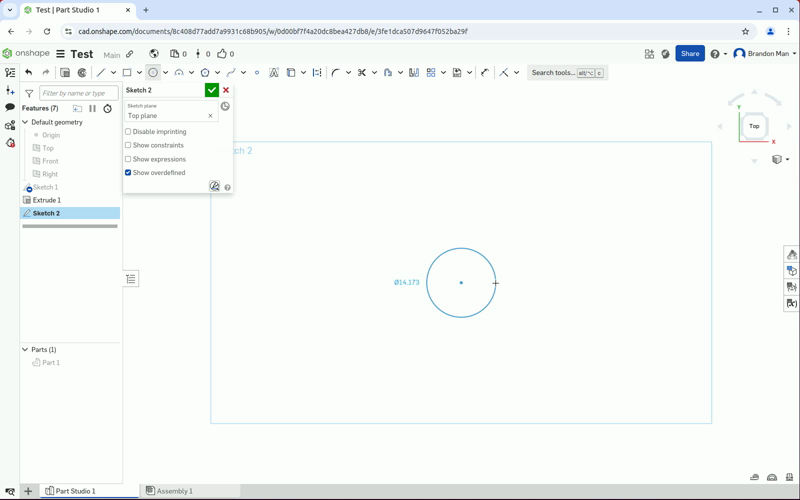
click(495, 282)
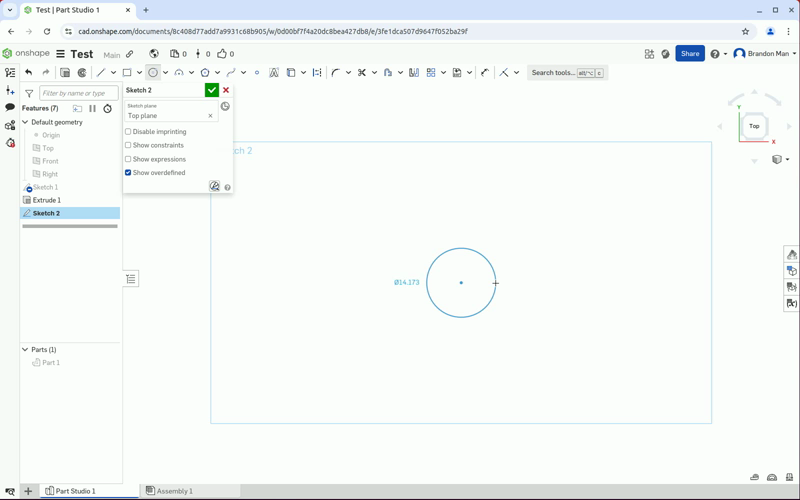
key(esc)
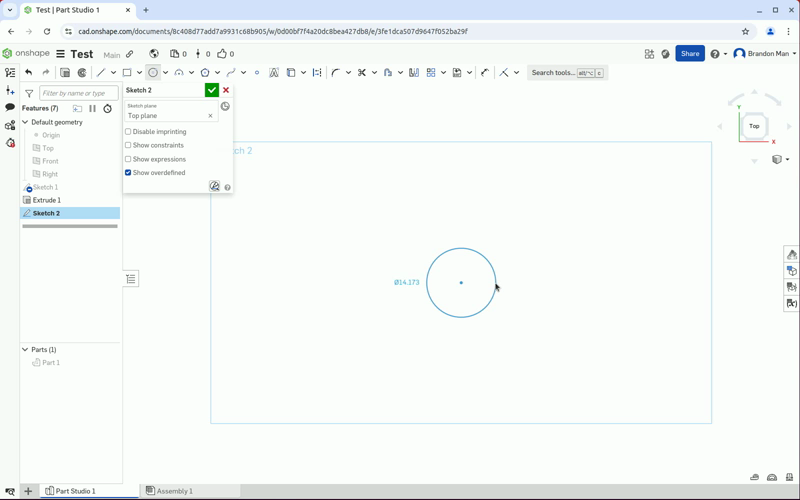
mouse_move(466, 282)
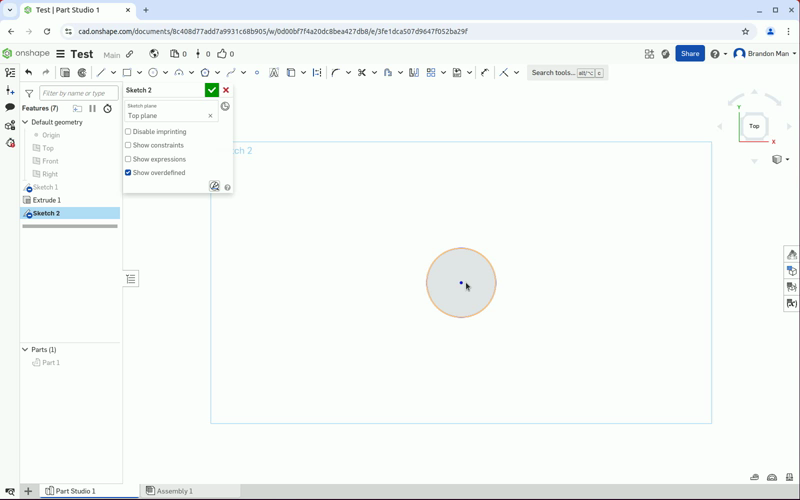
click(466, 282)
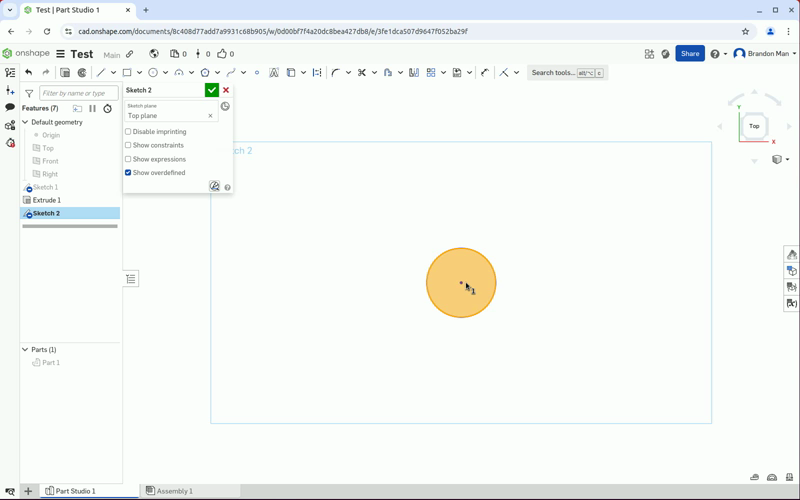
mouse_move(73, 352)
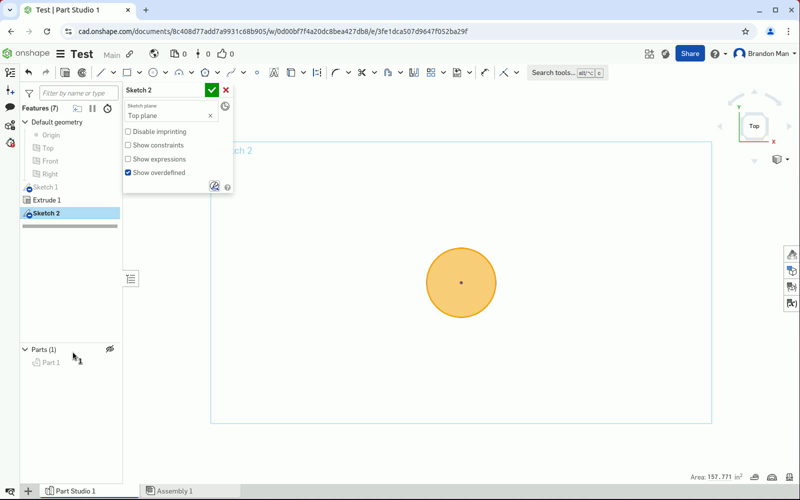
key(shift+y)
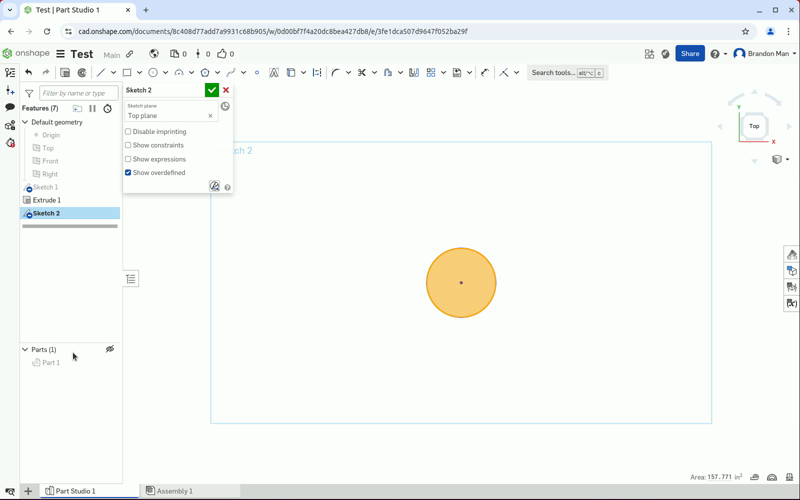
key(shift+e)
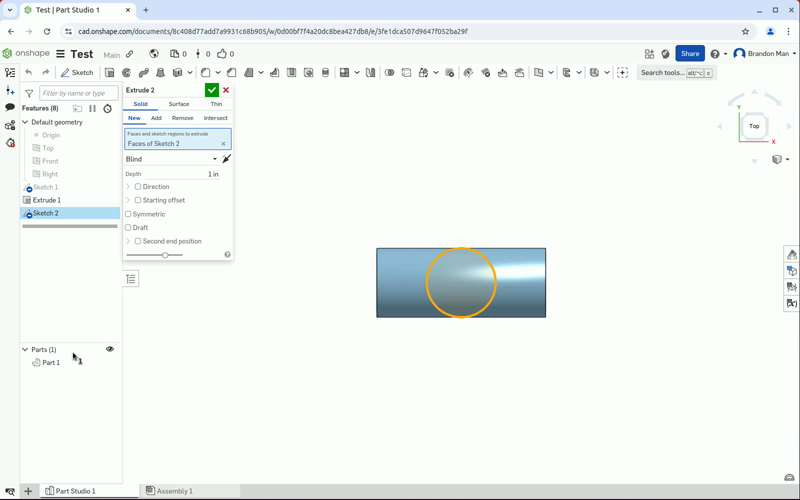
mouse_move(143, 106)
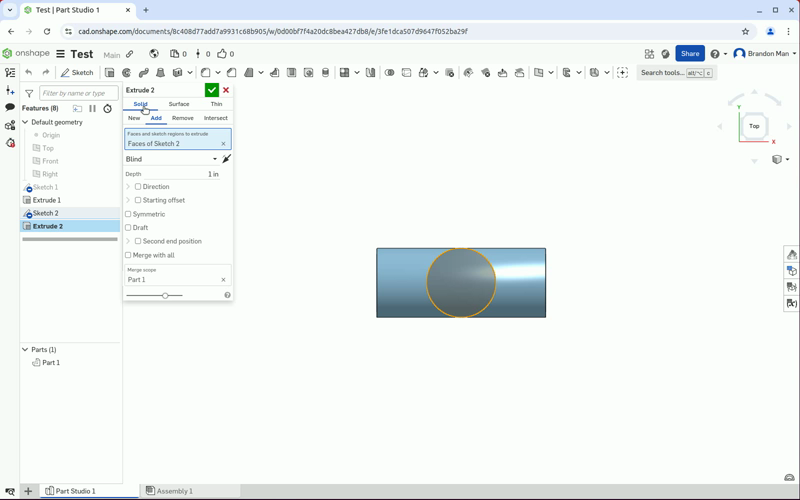
click(143, 106)
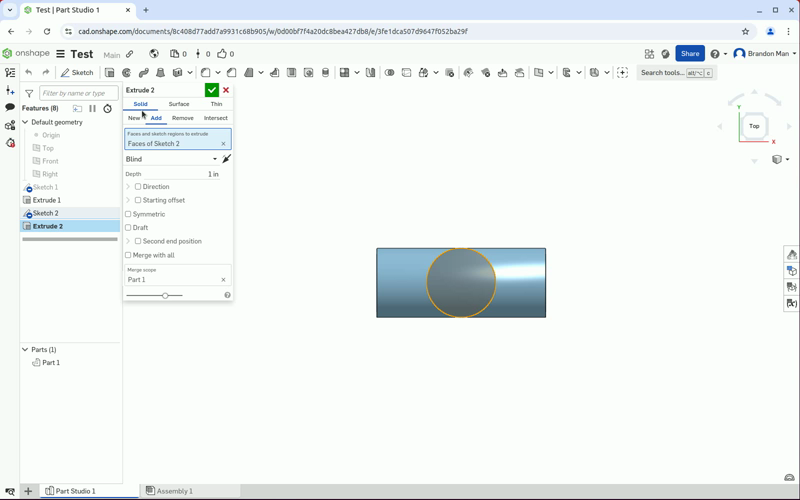
mouse_move(137, 120)
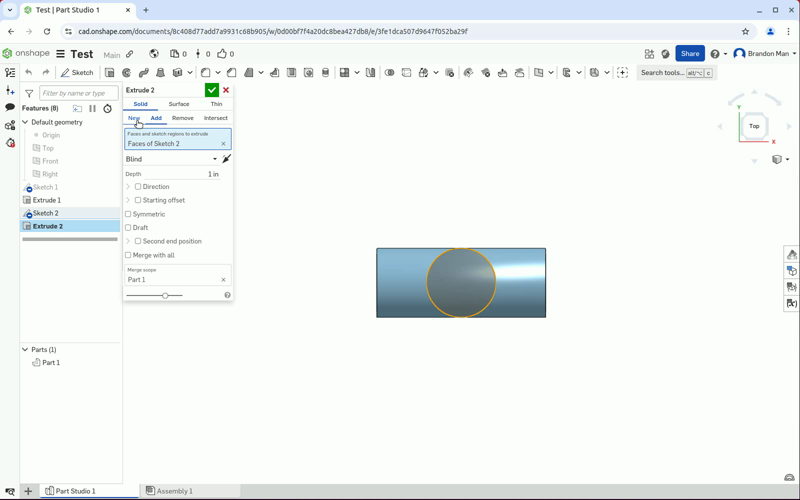
click(137, 120)
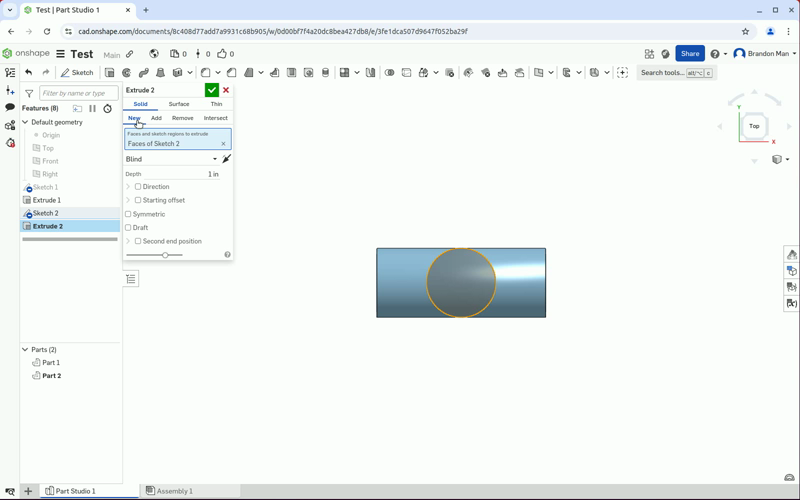
key(tab, 4)
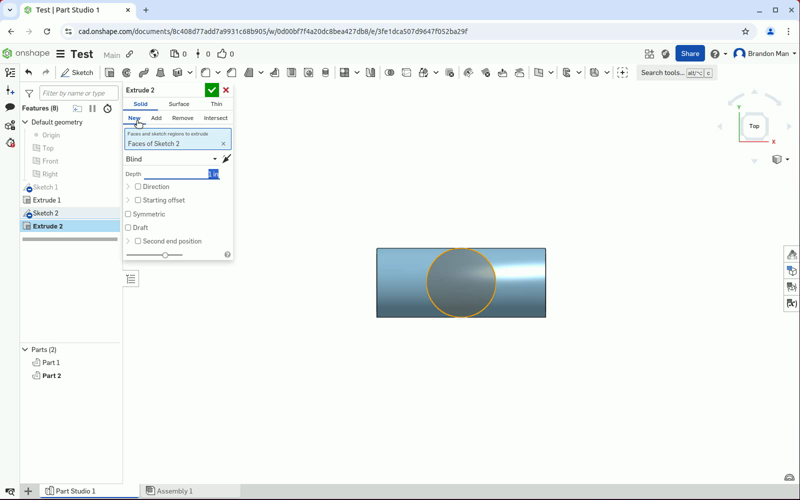
text(23.108)
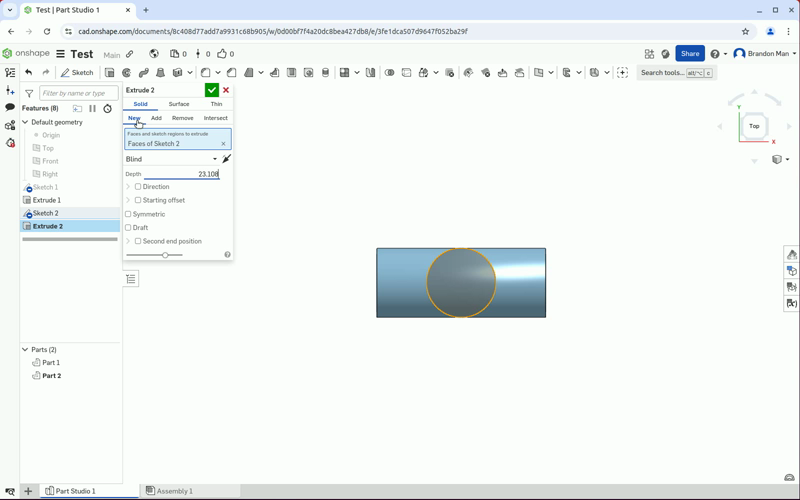
key(enter)
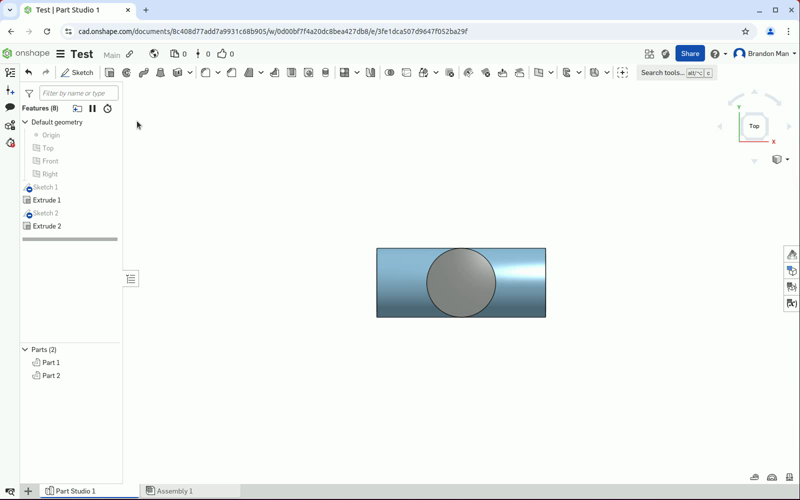
key(shift+h)
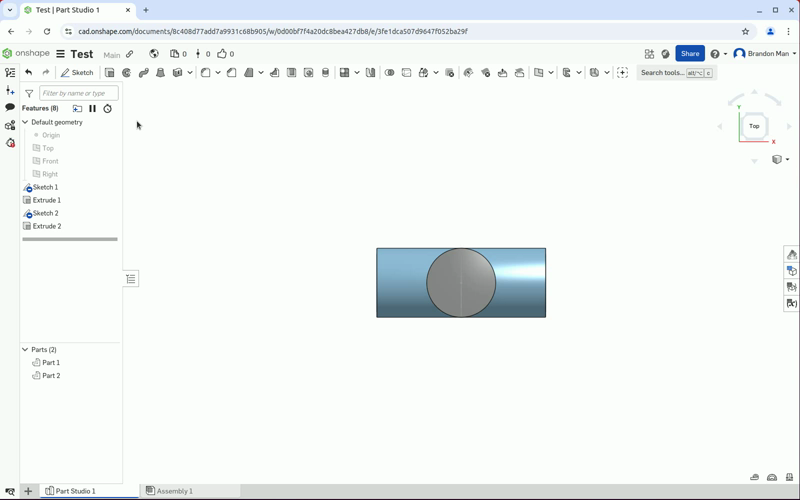
key(shift+h)
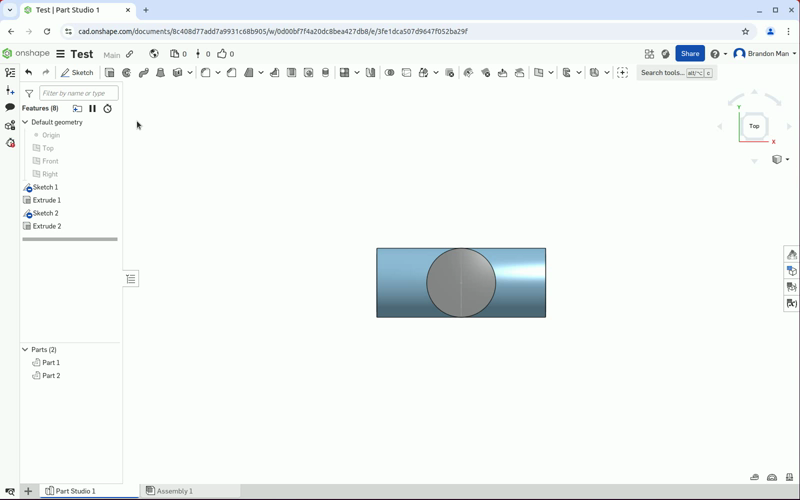
key(shift+7)
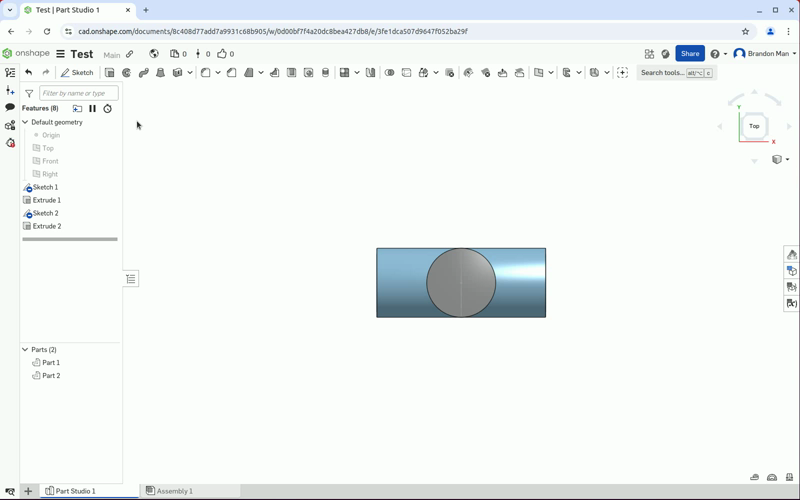
key(up, 3)
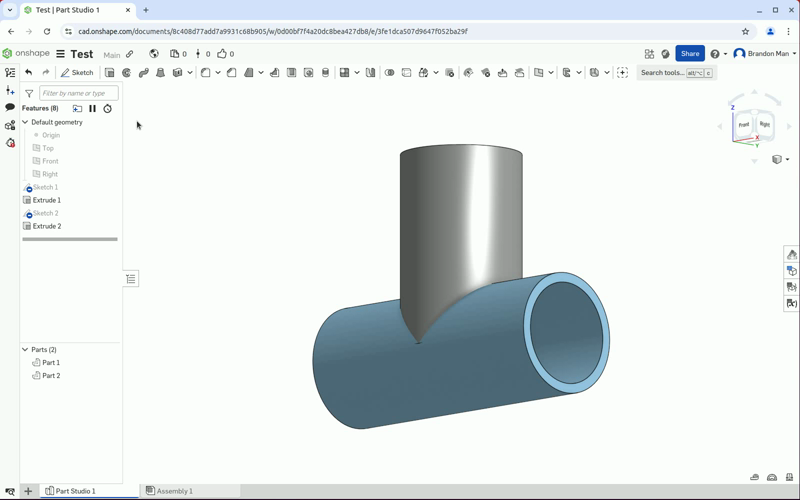
key(left, 3)
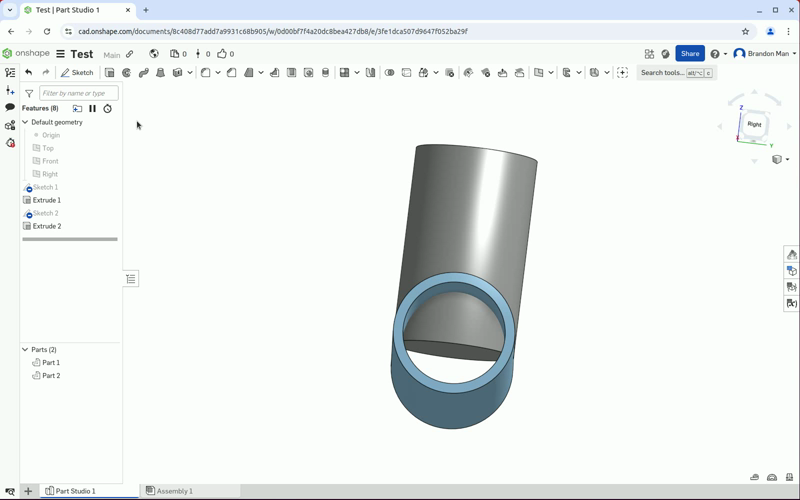
key(right, 3)
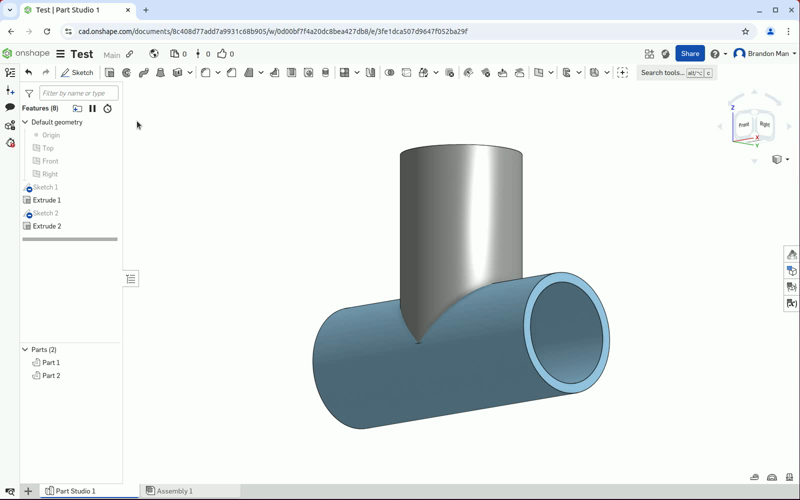
key(down, 3)
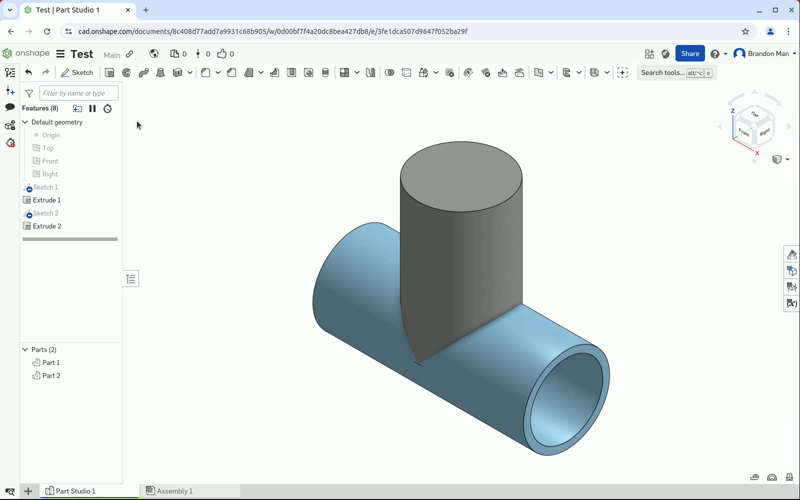
mouse_move(73, 189)
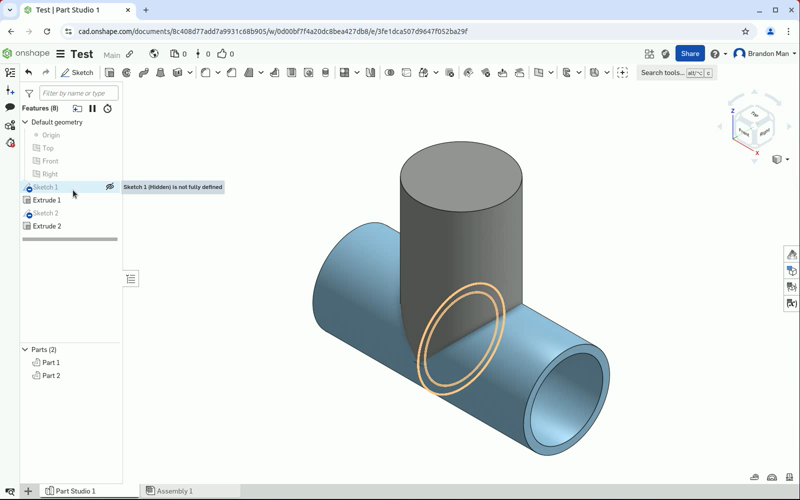
click(73, 189)